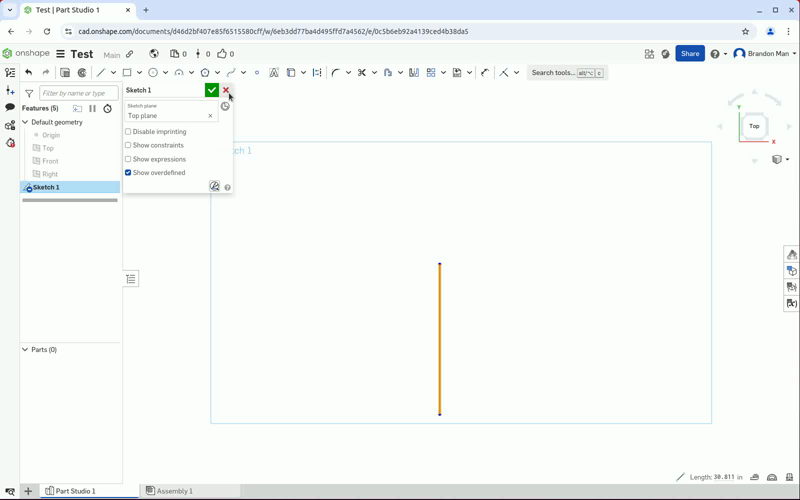
key(shift+h)
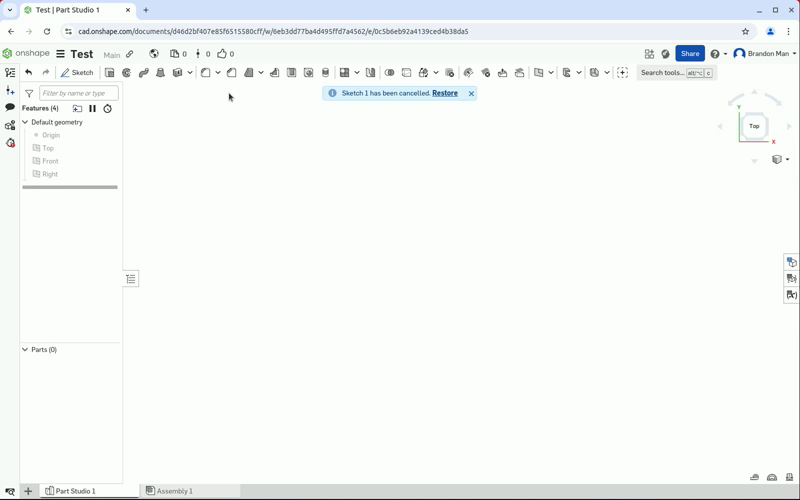
mouse_move(73, 352)
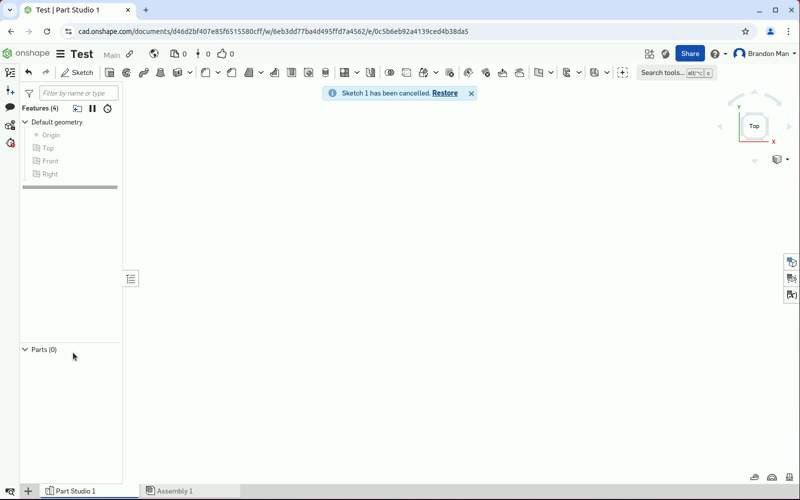
key(y)
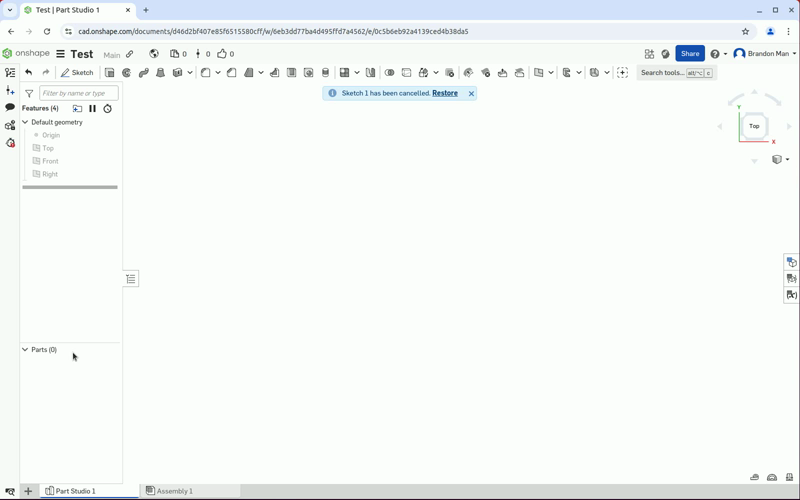
key(shift+p)
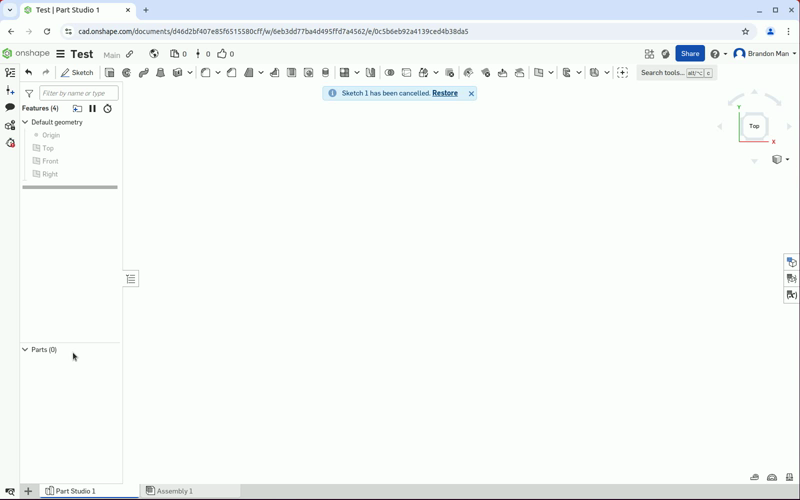
key(space)
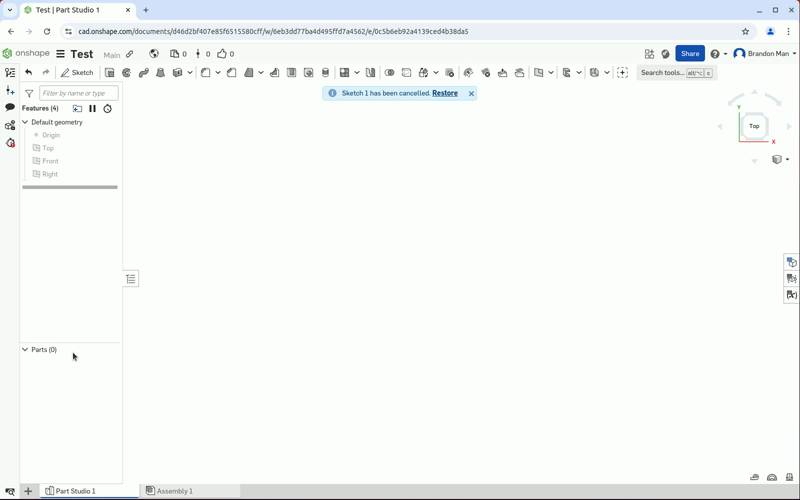
key_down(shift)
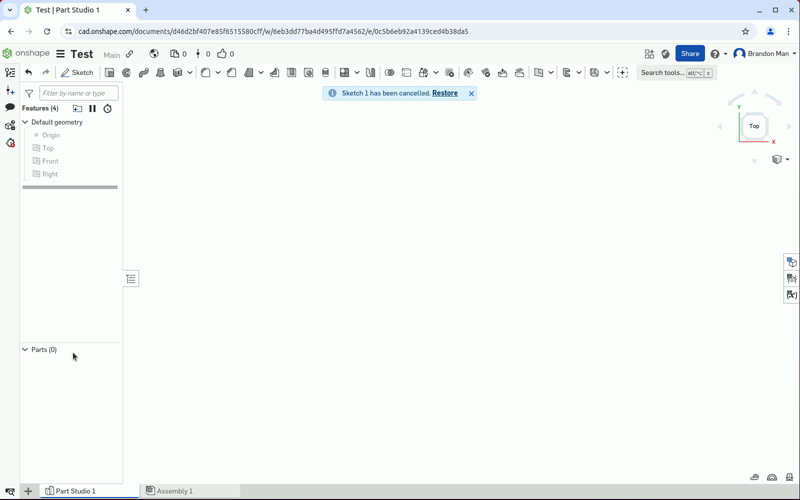
key(up)
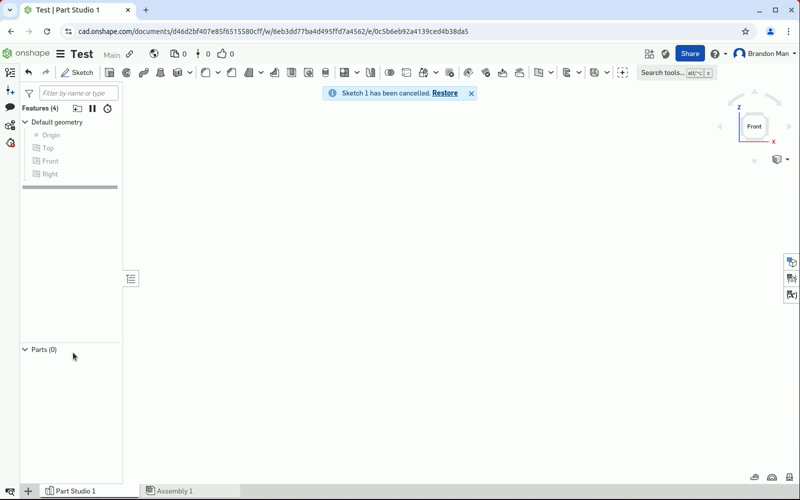
key_up(shift)
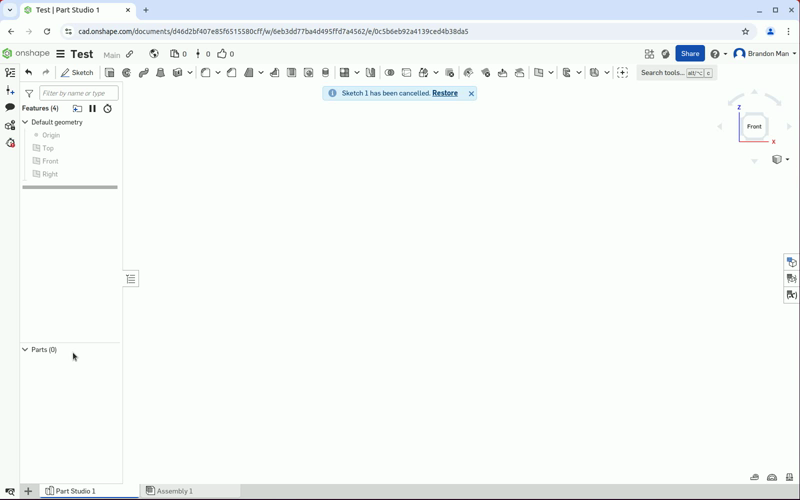
mouse_move(73, 352)
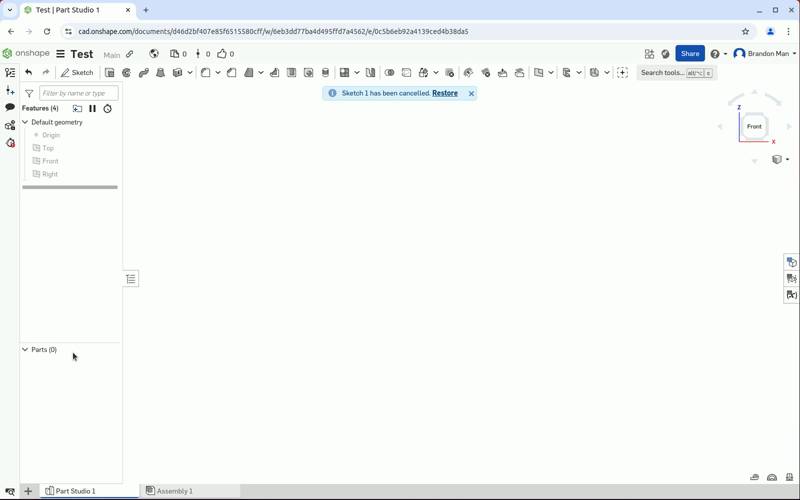
key(shift+y)
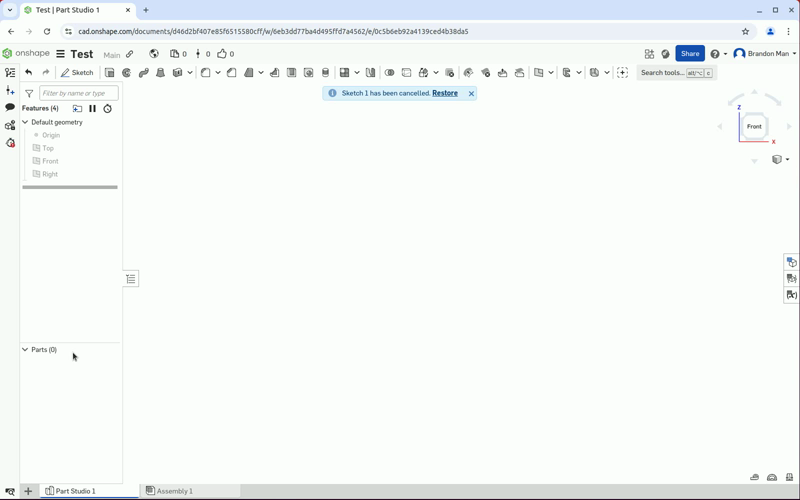
key(shift+s)
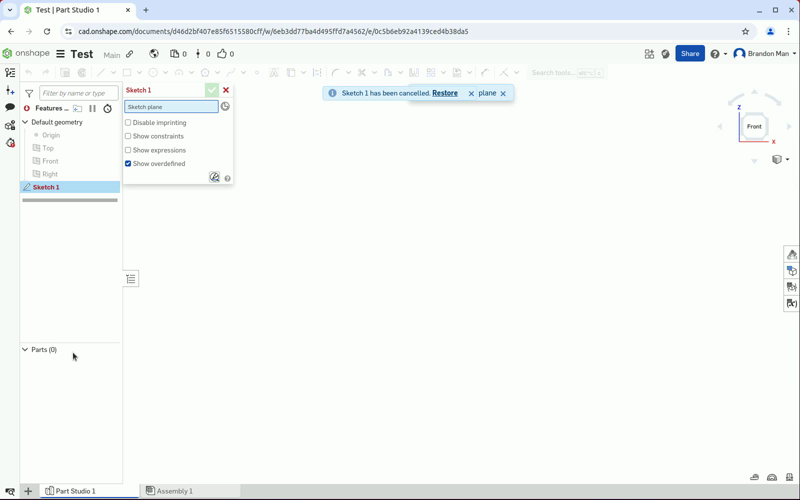
mouse_move(73, 163)
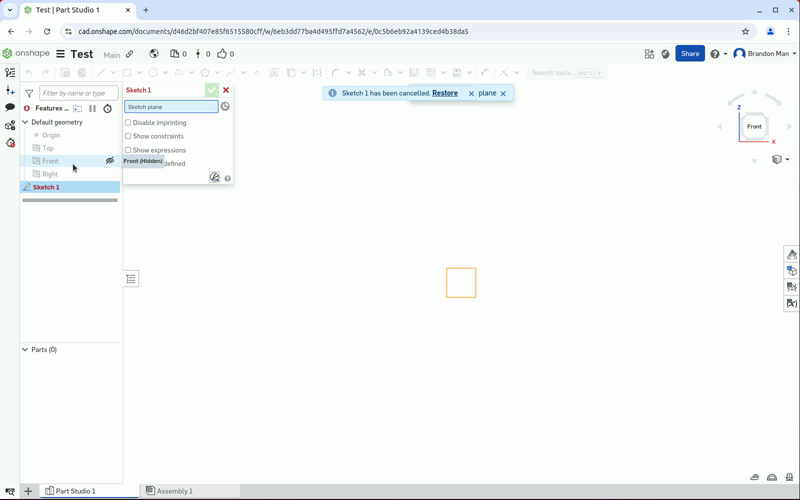
click(73, 163)
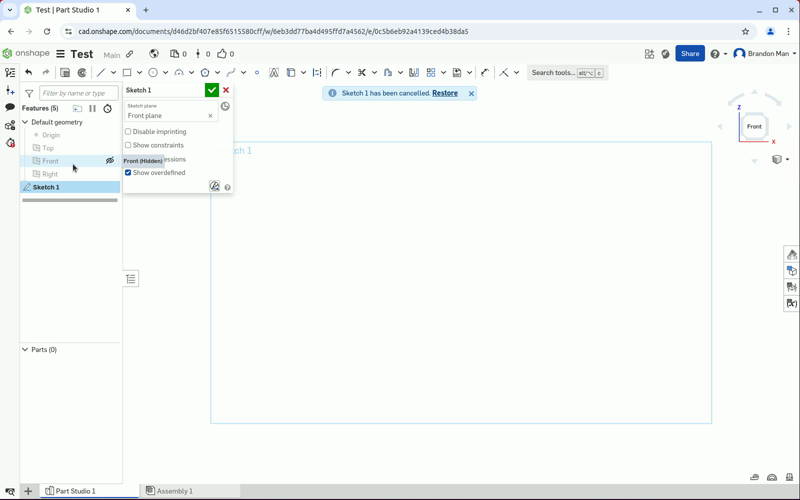
mouse_move(73, 352)
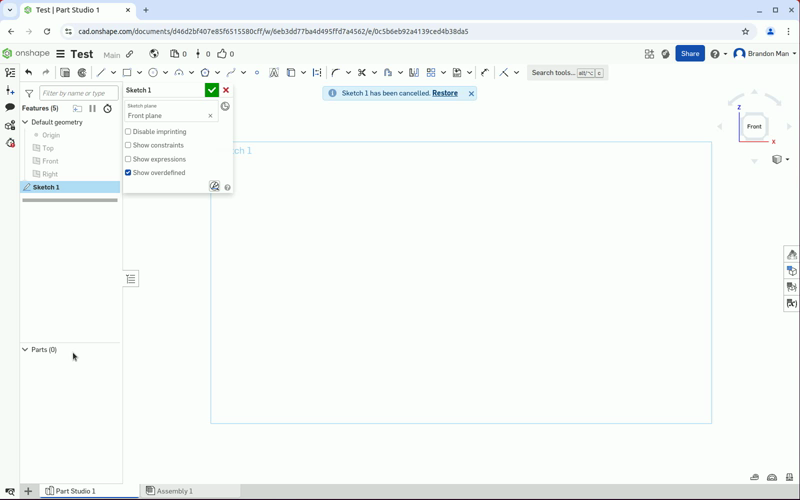
key(y)
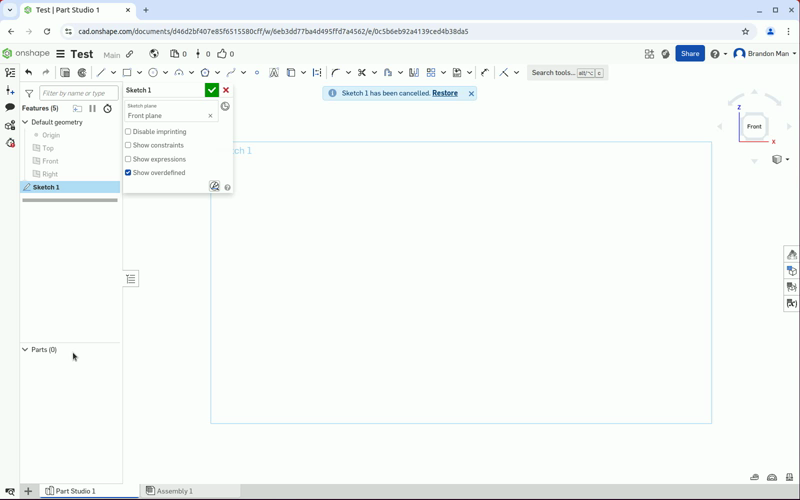
key(l)
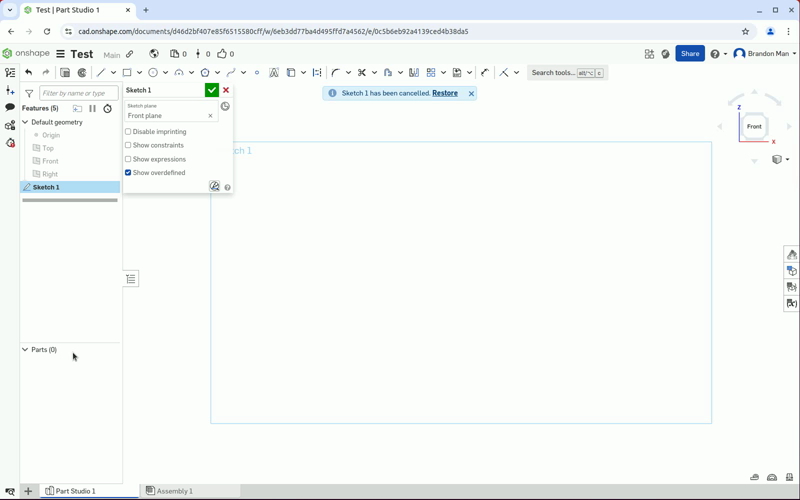
key_down(shift)
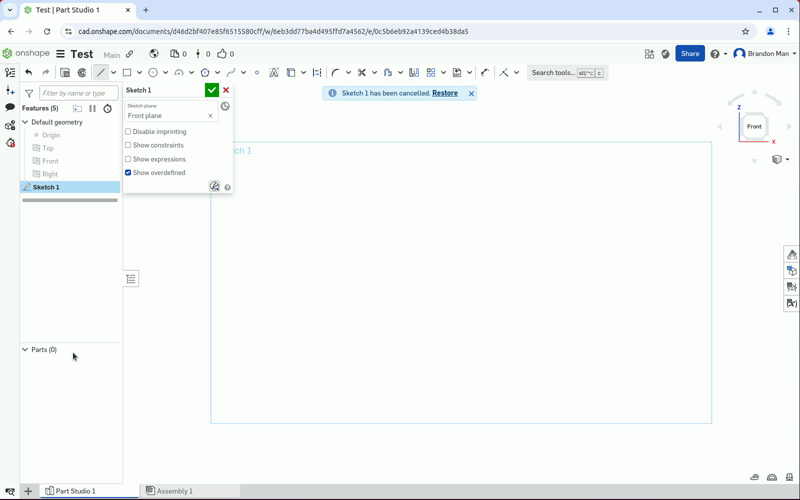
mouse_move(348, 327)
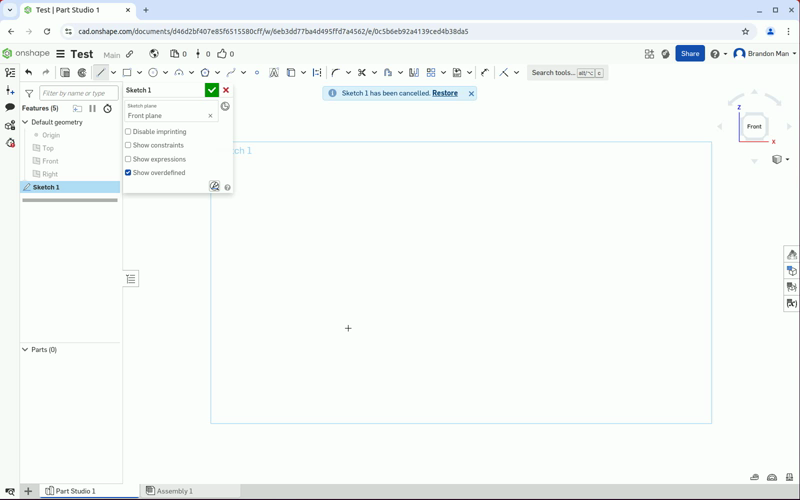
click(348, 327)
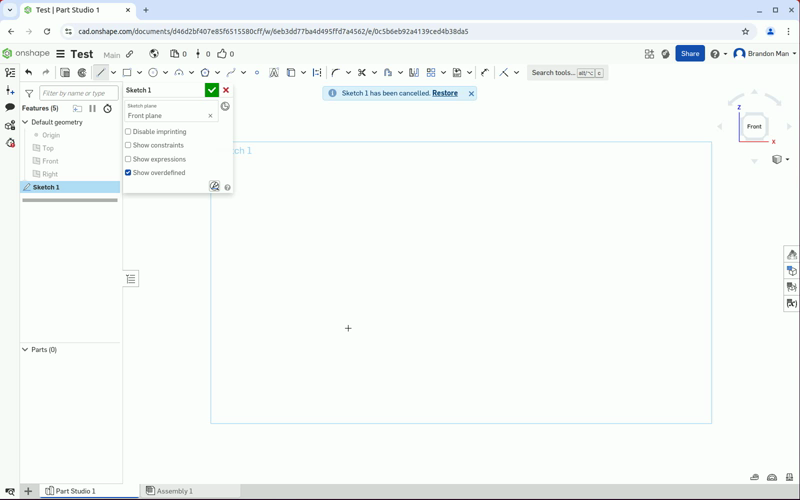
key_up(shift)
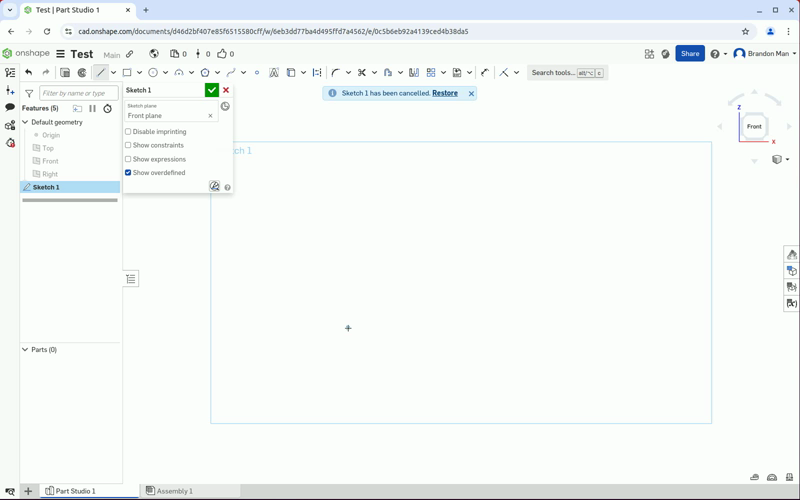
key_down(shift)
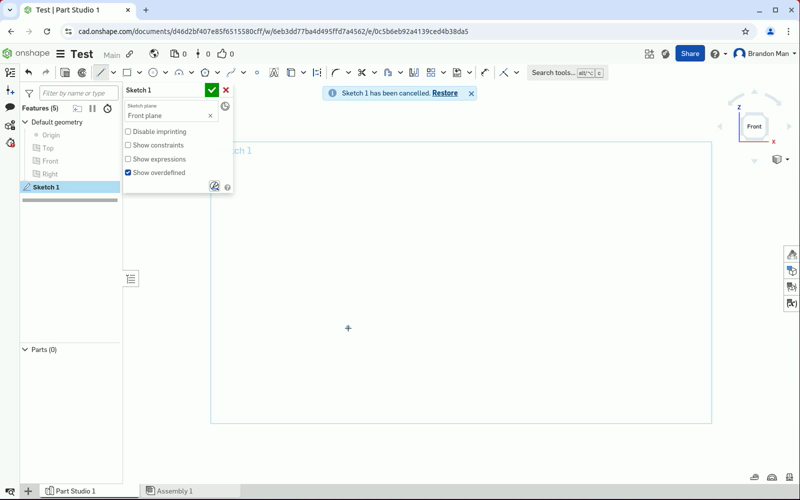
mouse_move(572, 327)
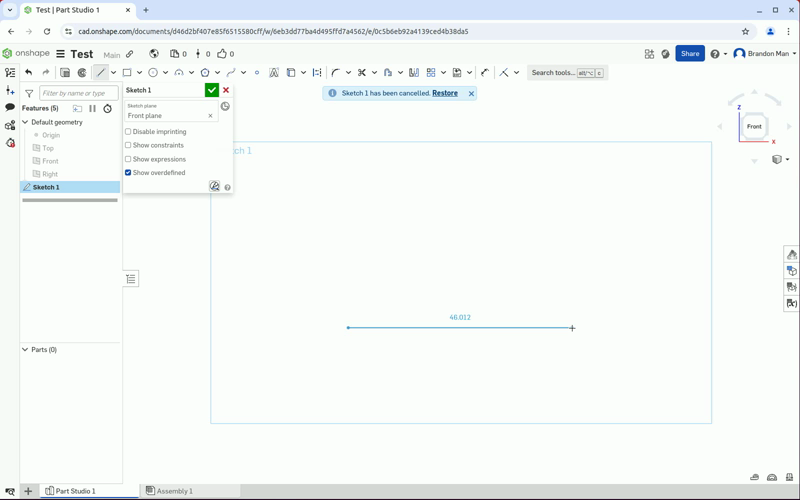
click(572, 327)
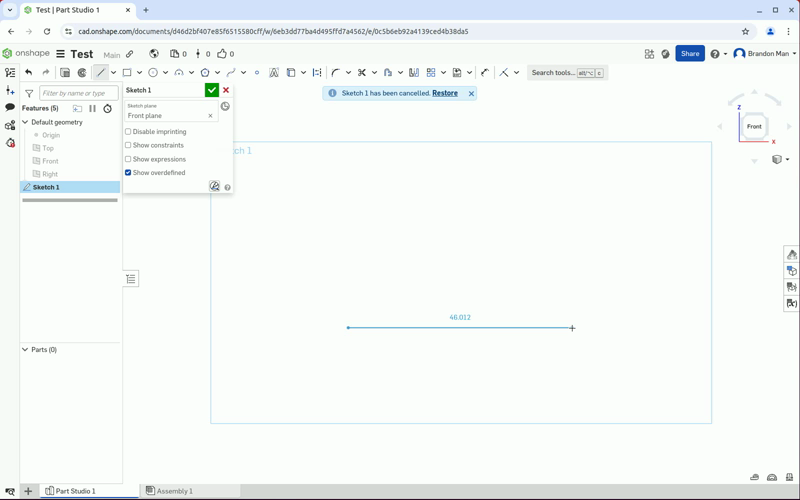
key_up(shift)
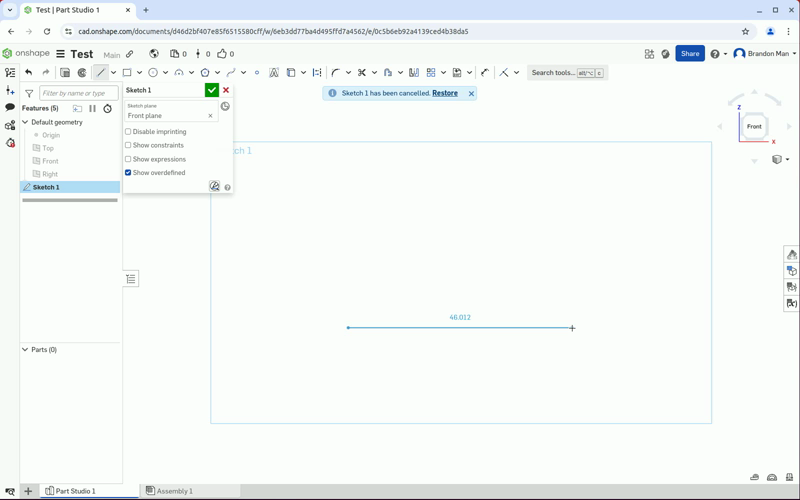
key_down(shift)
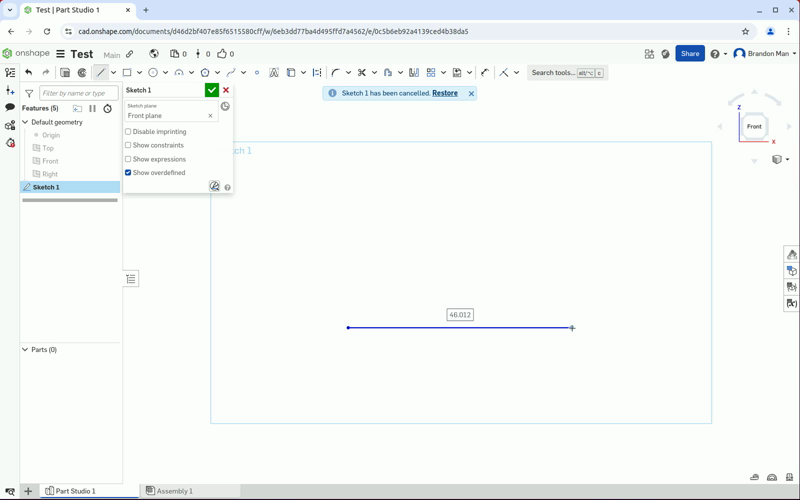
mouse_move(572, 237)
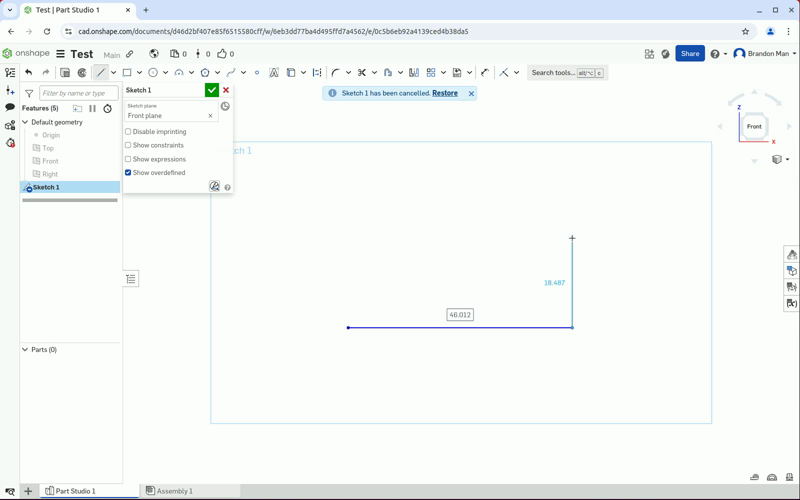
click(572, 237)
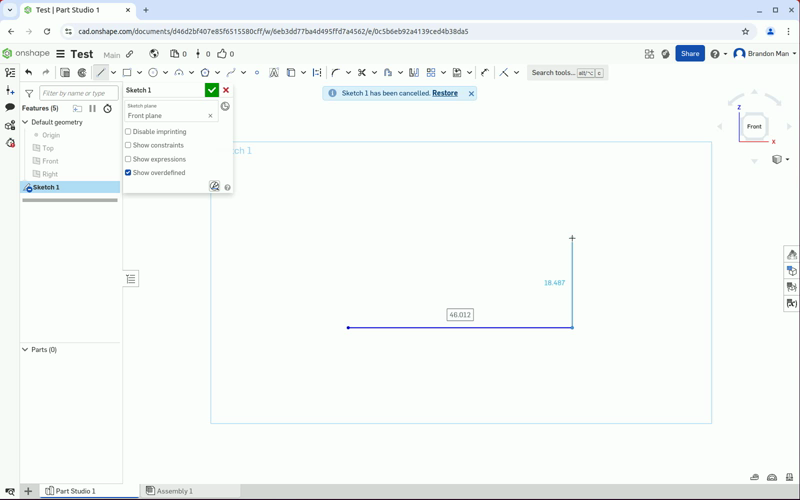
key_up(shift)
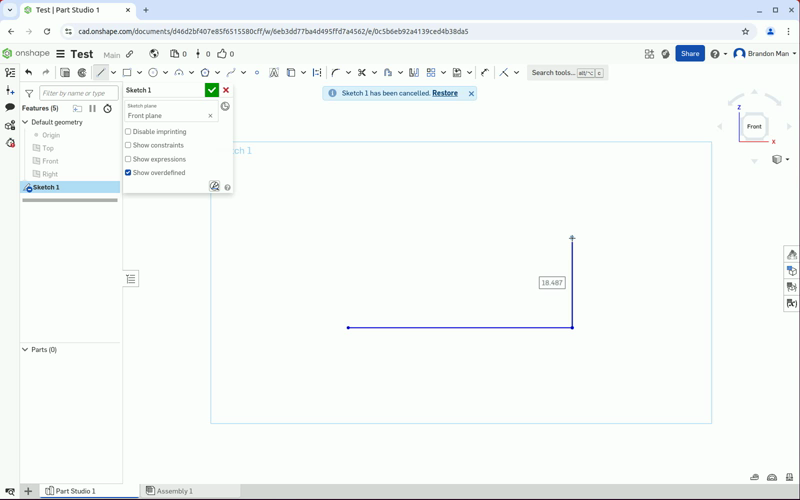
key_down(shift)
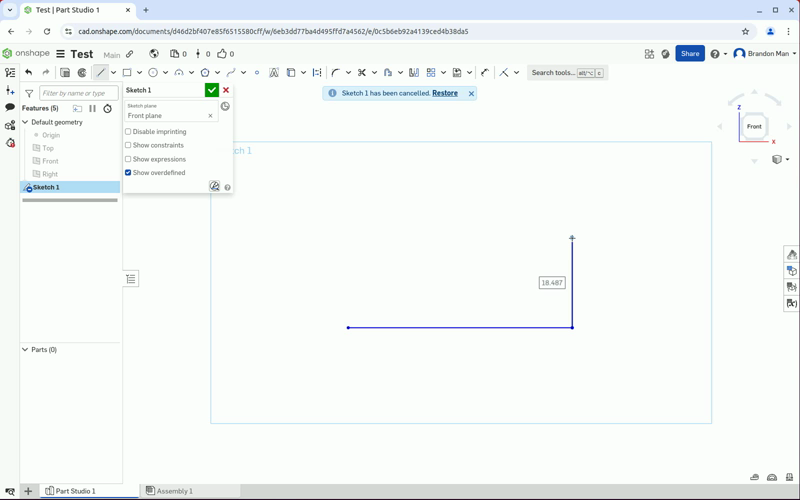
mouse_move(348, 237)
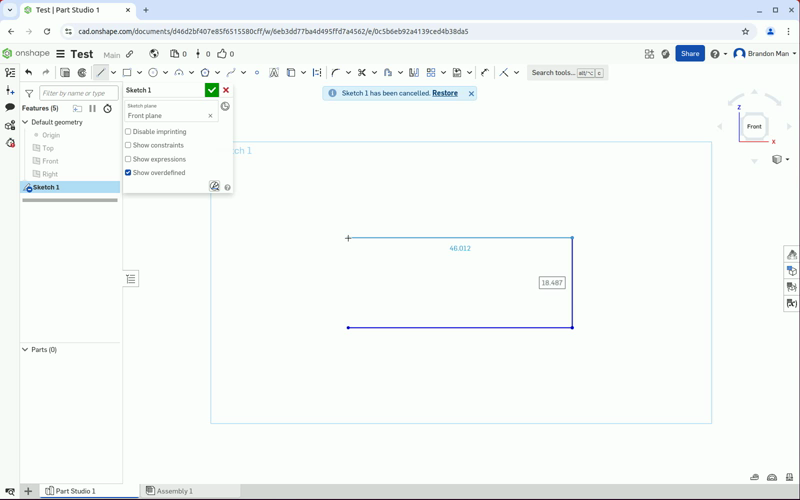
click(348, 237)
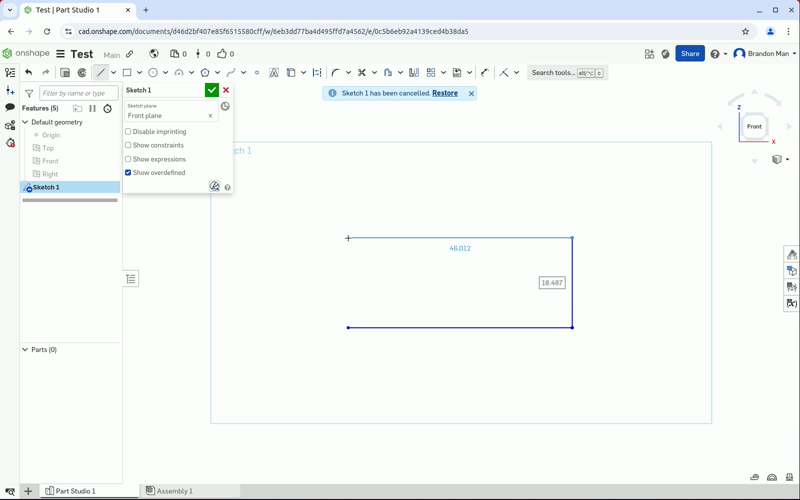
key_up(shift)
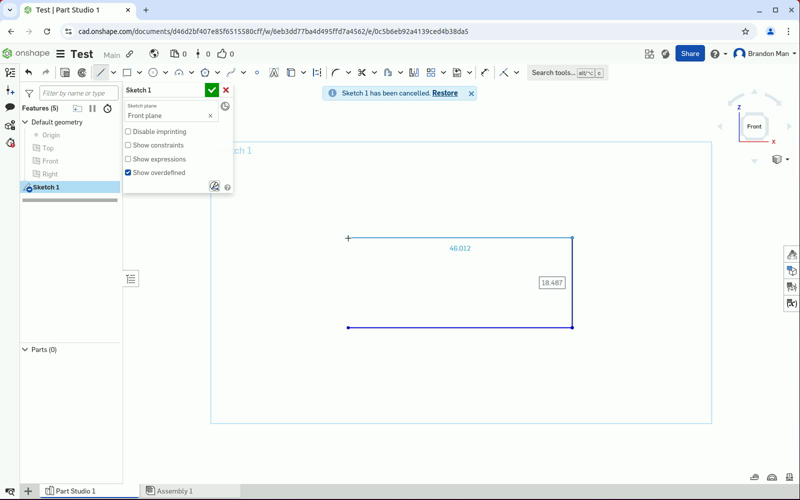
key_down(shift)
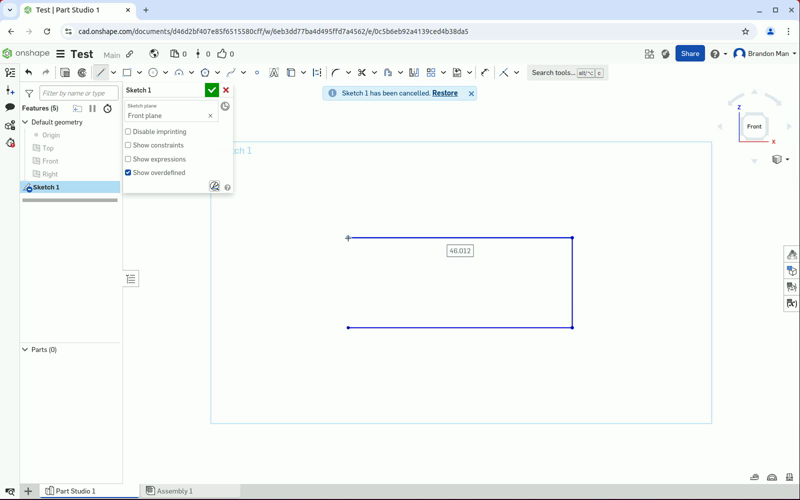
mouse_move(348, 327)
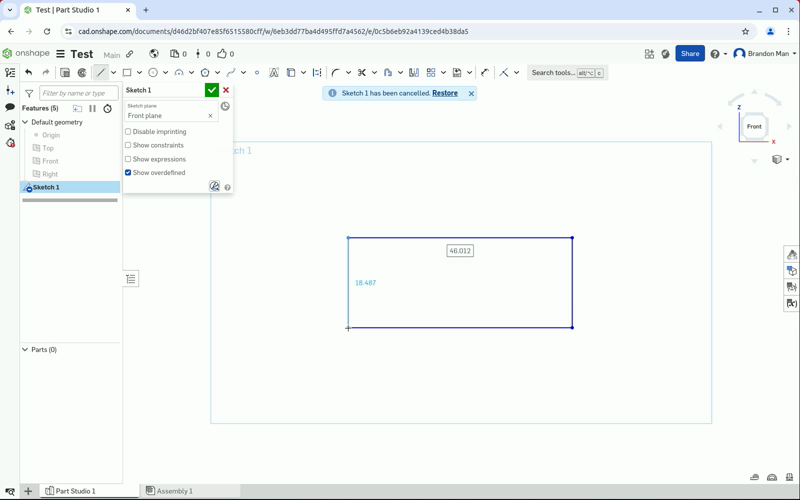
key_up(shift)
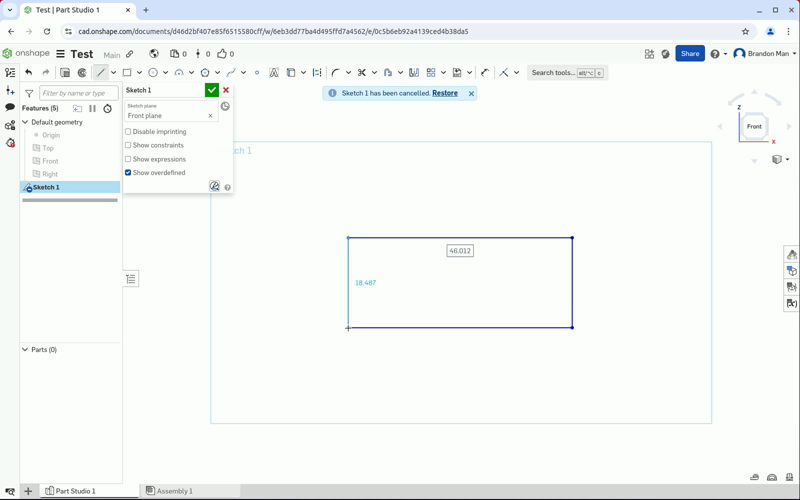
click(348, 327)
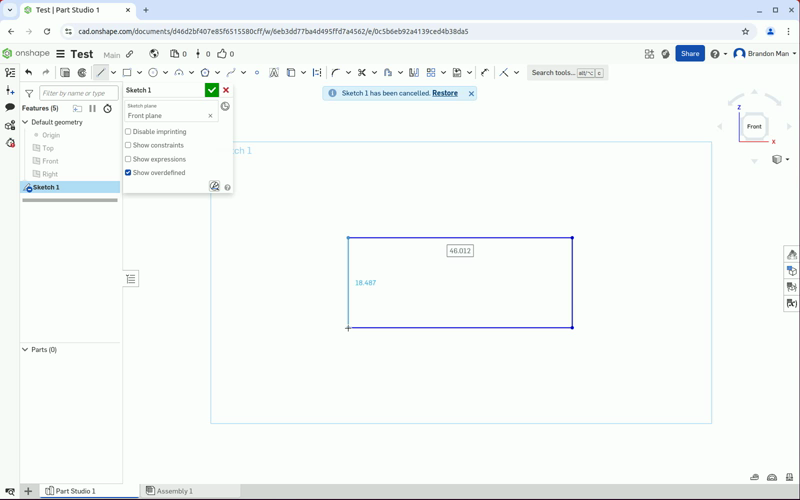
key(esc)
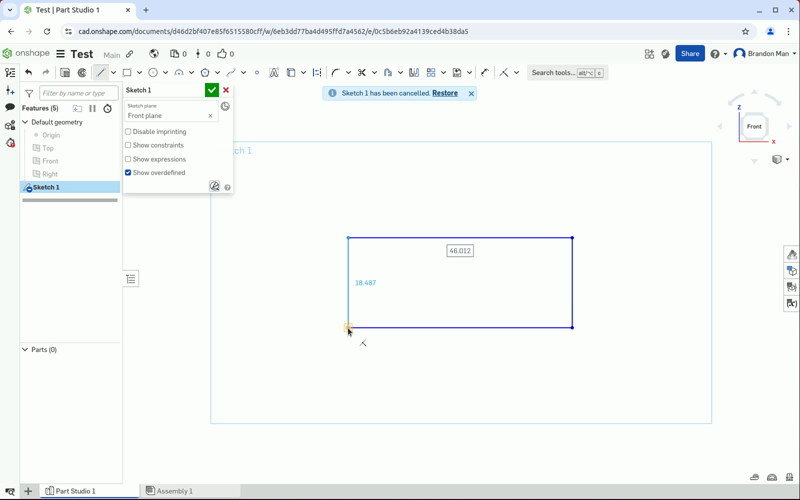
mouse_move(459, 269)
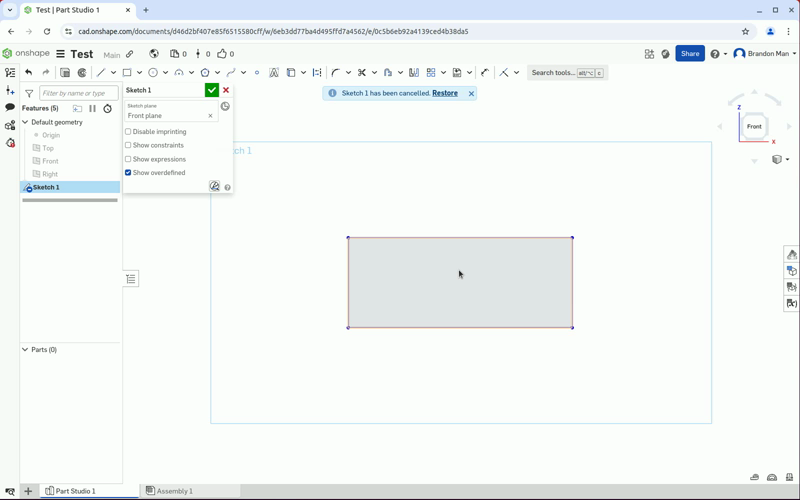
click(459, 269)
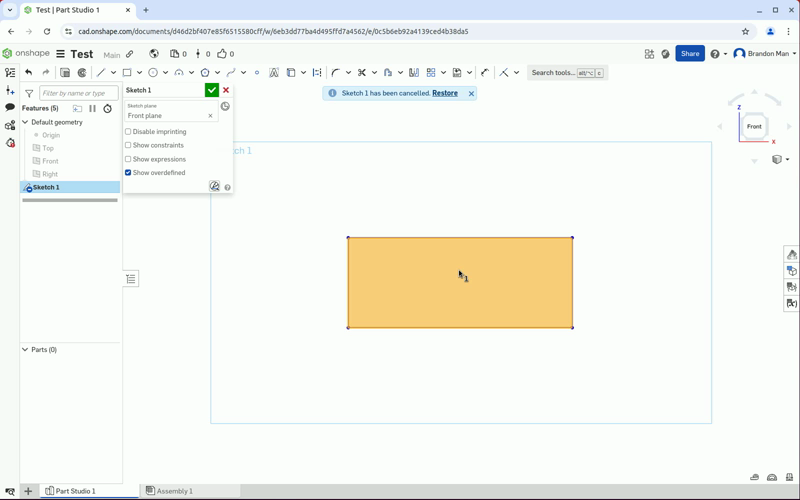
mouse_move(73, 352)
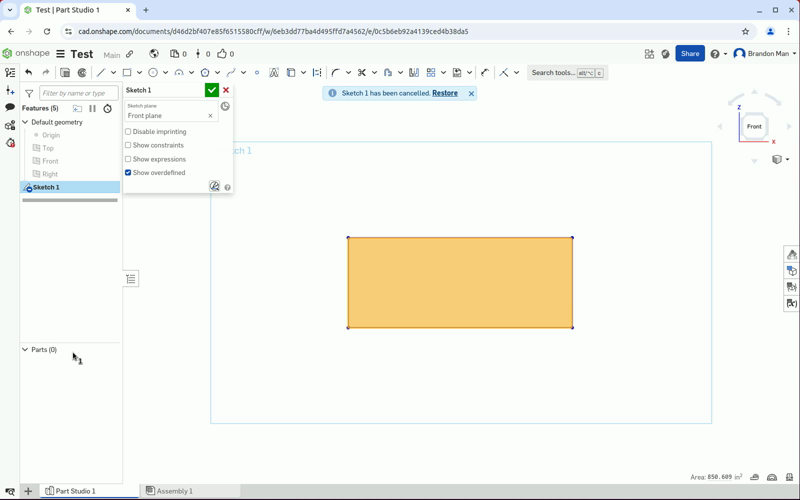
key(shift+y)
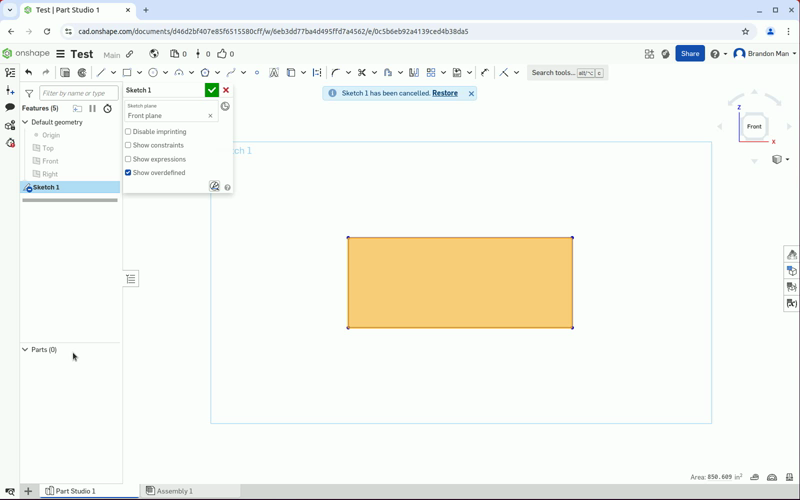
key(shift+e)
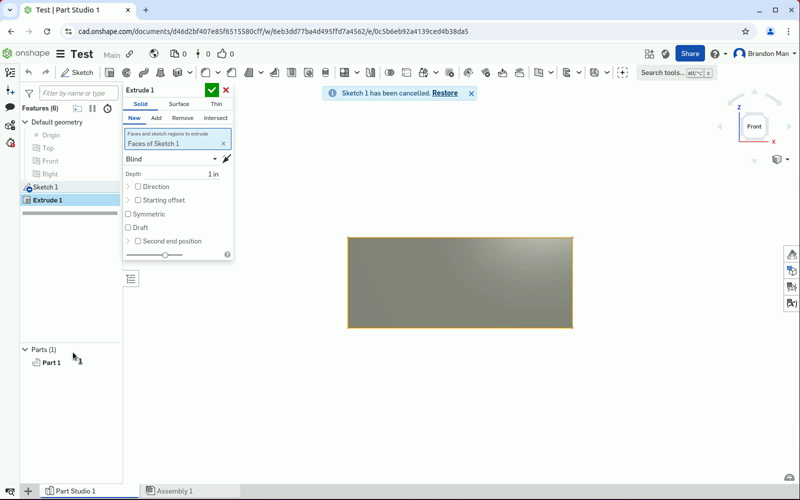
mouse_move(143, 106)
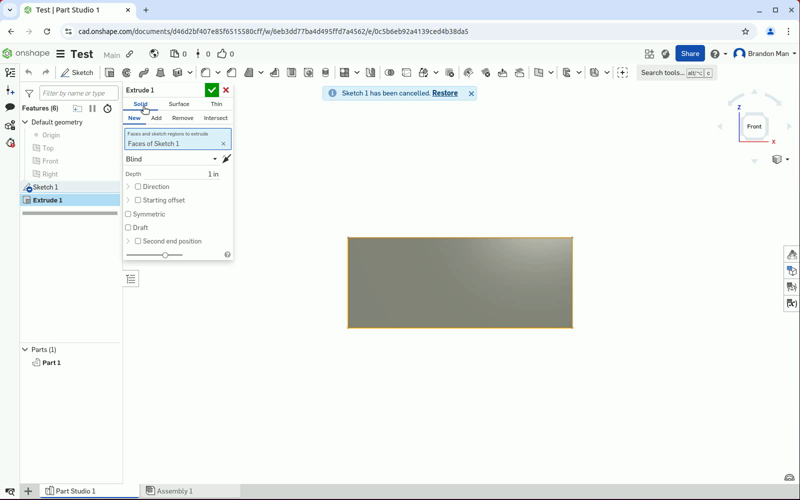
click(143, 106)
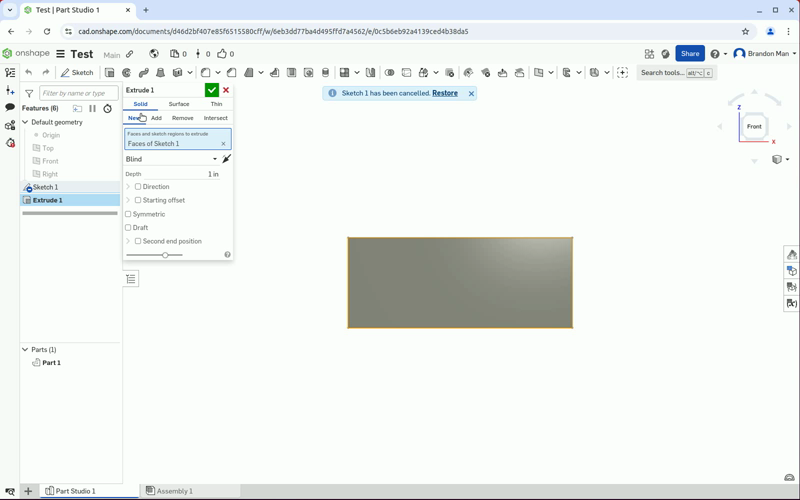
mouse_move(137, 120)
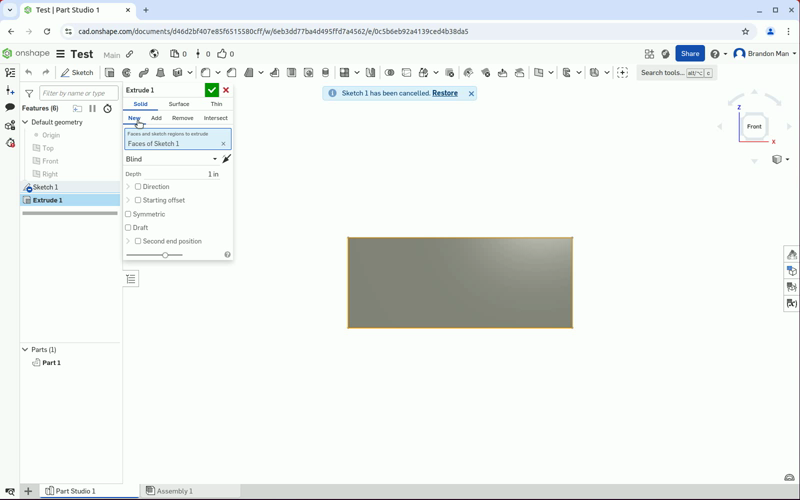
click(137, 120)
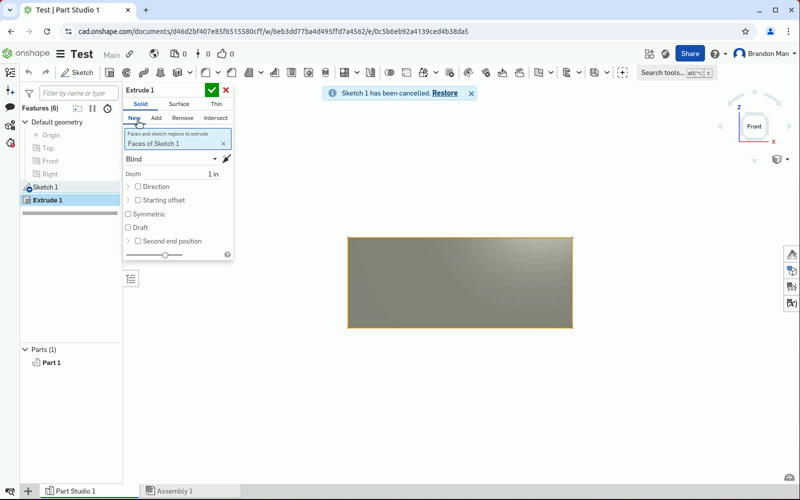
key(tab, 4)
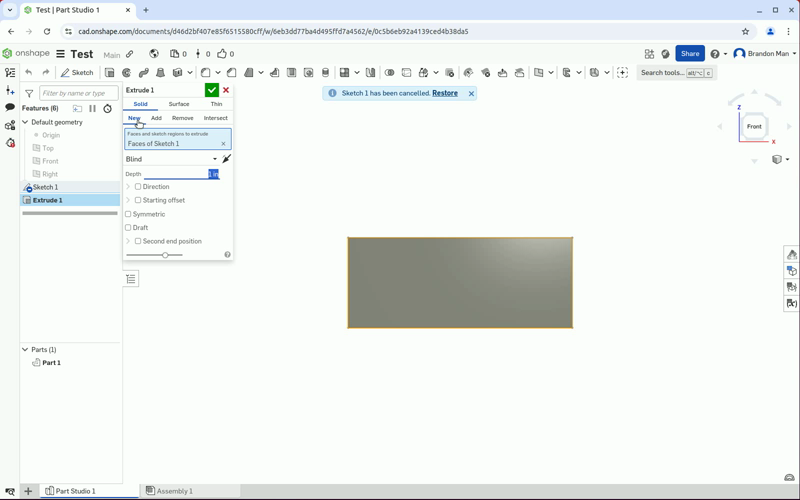
text(1.444)
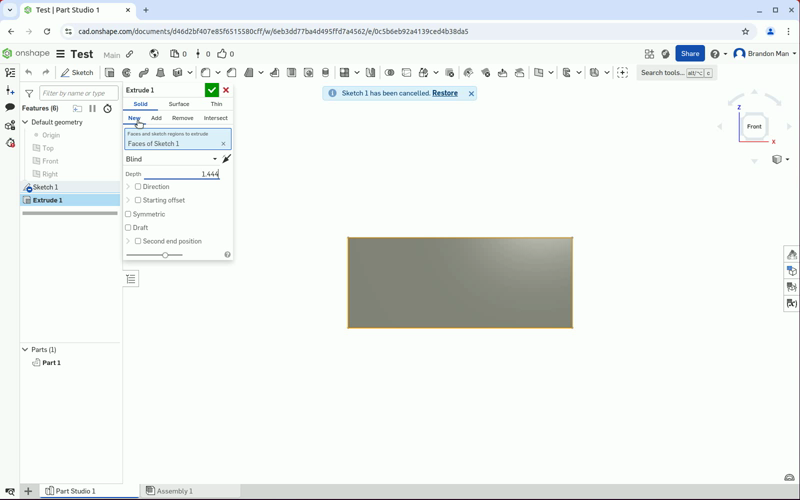
key(enter)
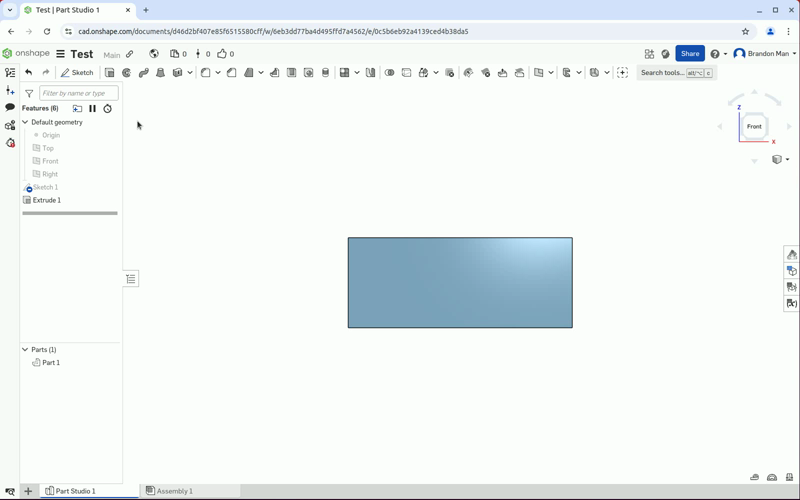
key(shift+h)
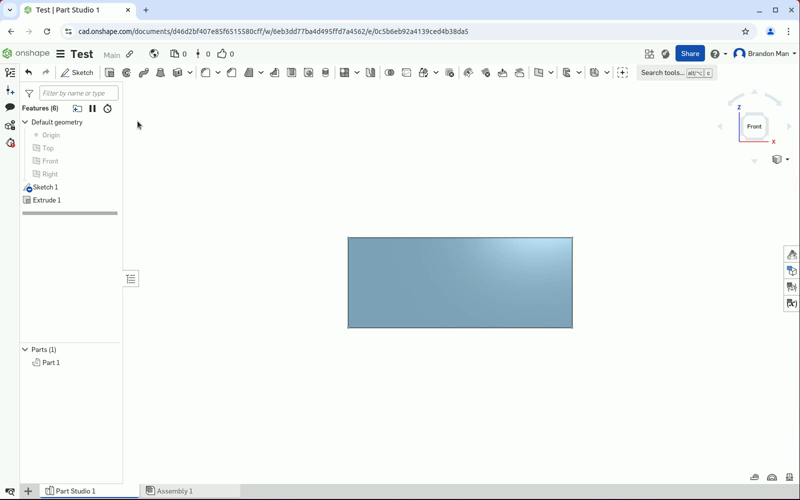
key(shift+h)
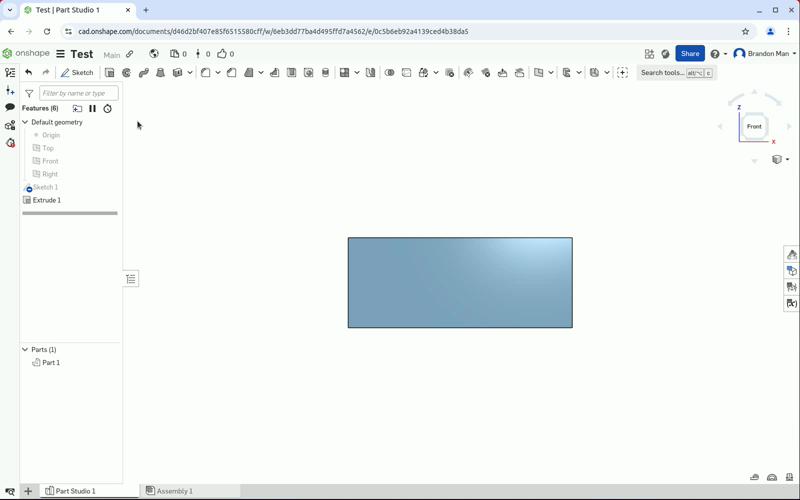
mouse_move(73, 189)
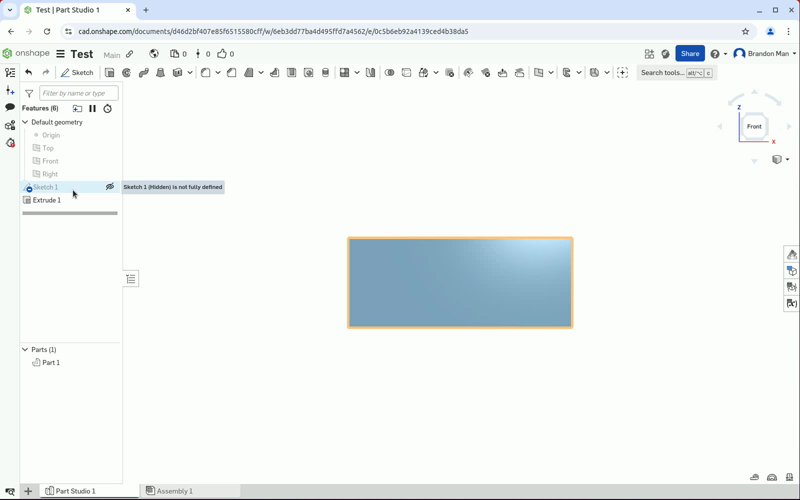
click(73, 189)
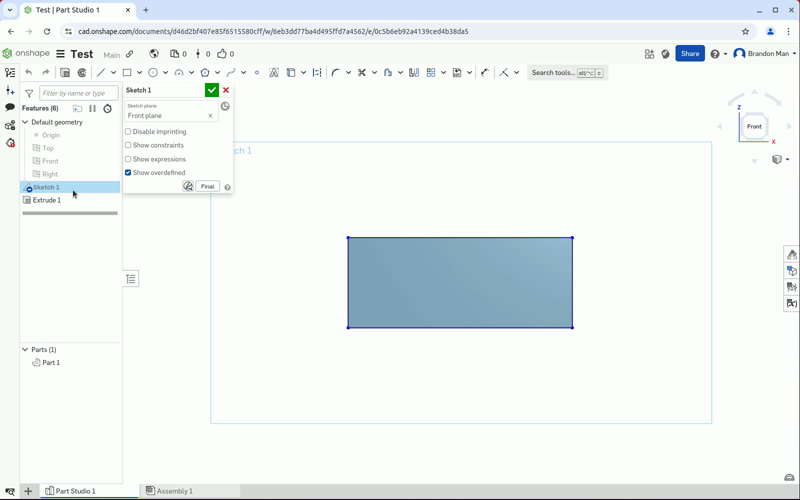
mouse_move(229, 92)
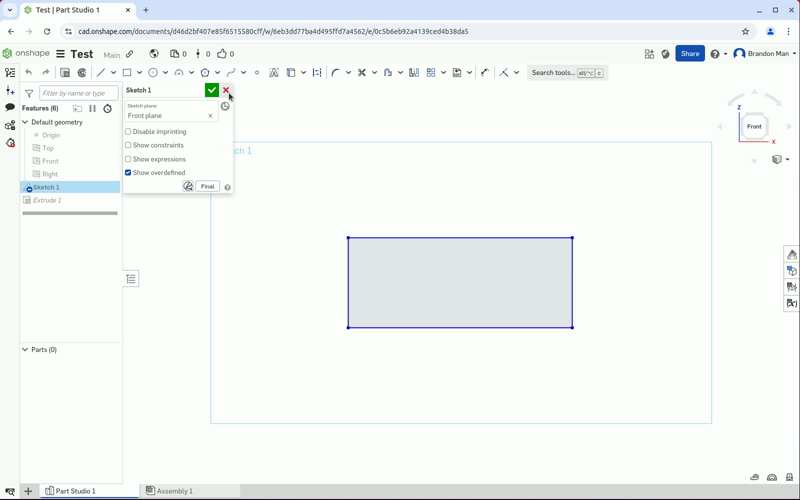
click(229, 92)
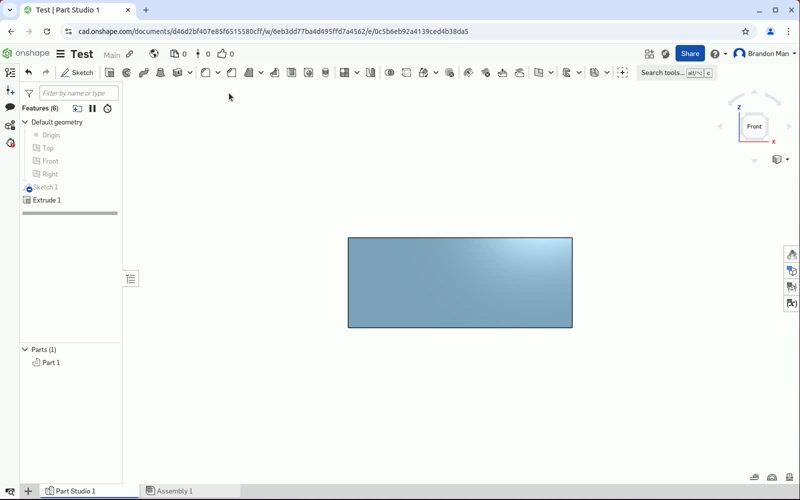
mouse_move(541, 75)
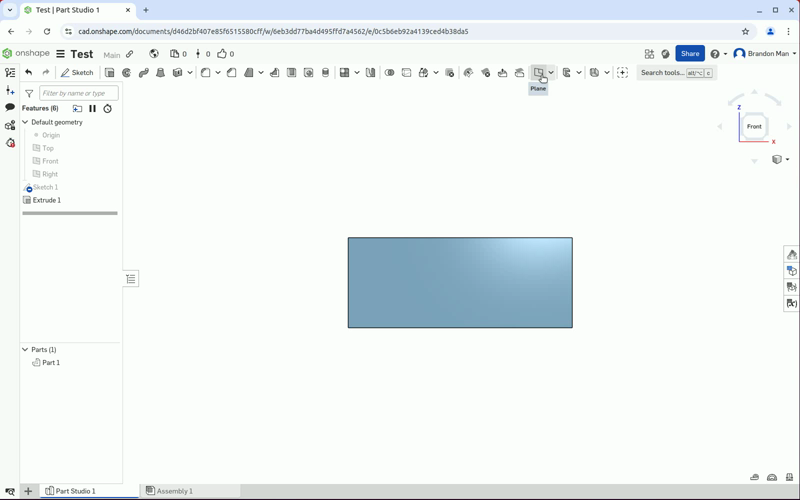
click(541, 75)
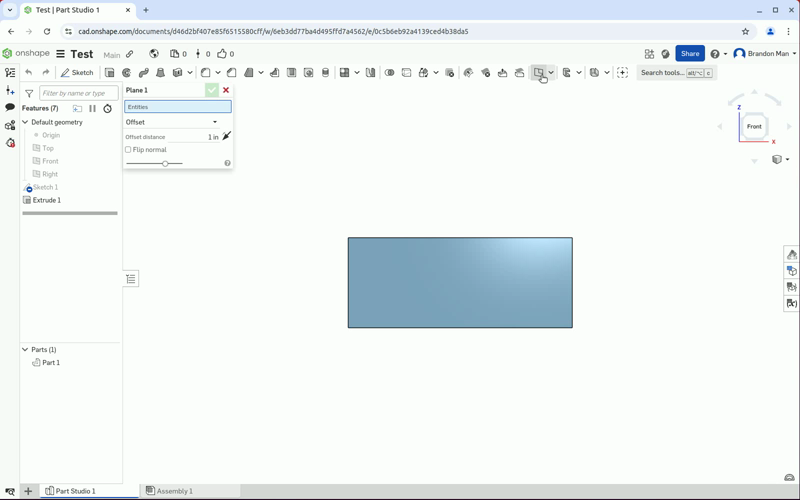
mouse_move(73, 163)
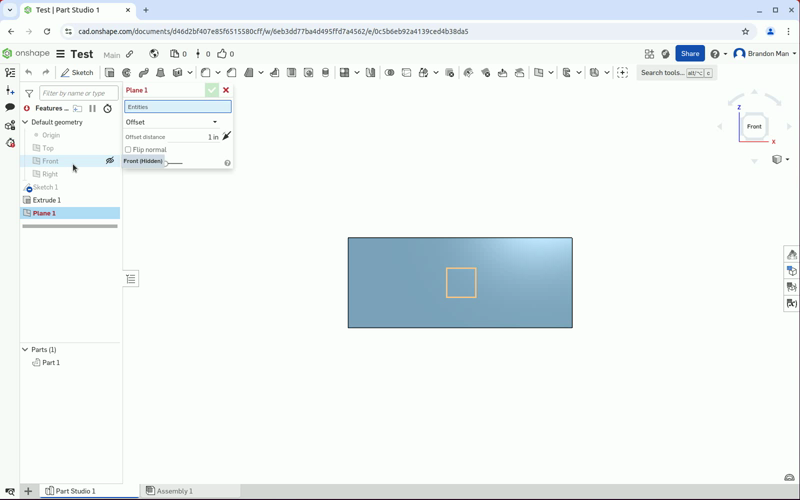
click(73, 163)
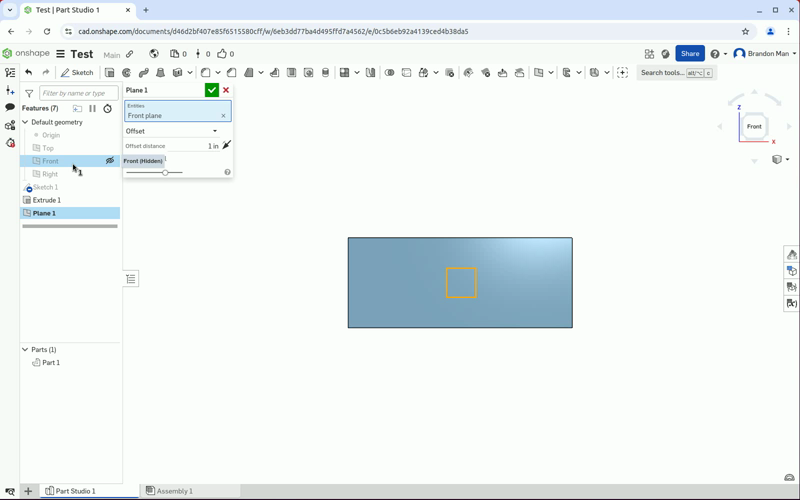
key(tab, 2)
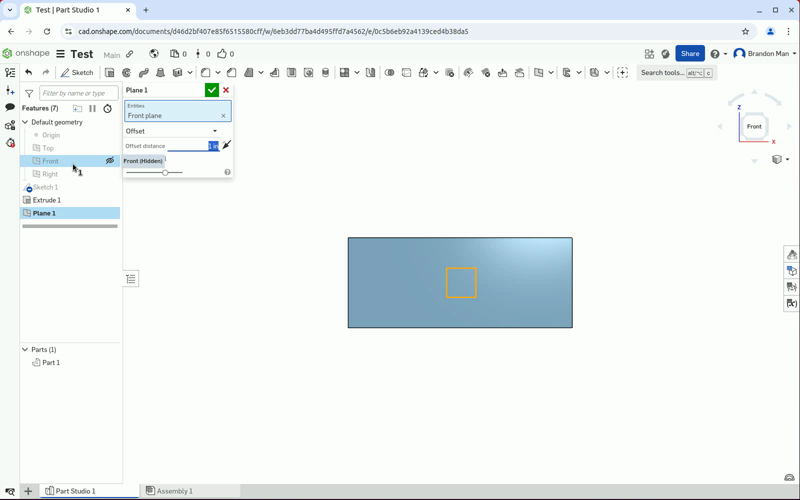
text(1.448)
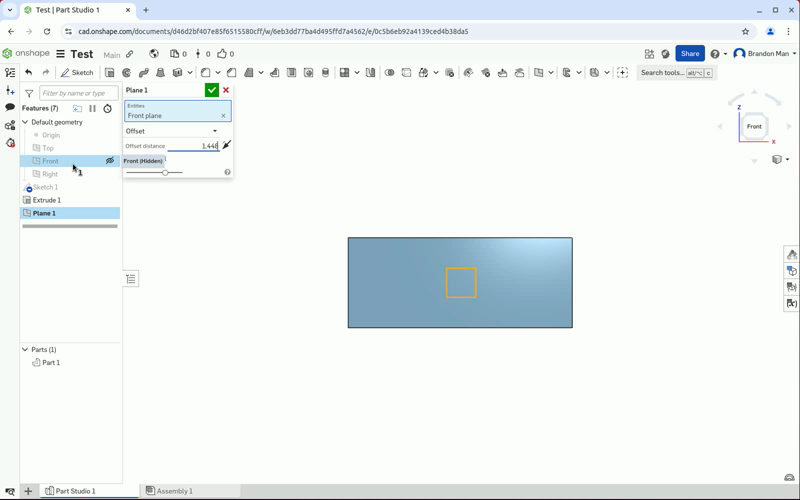
key(enter, 2)
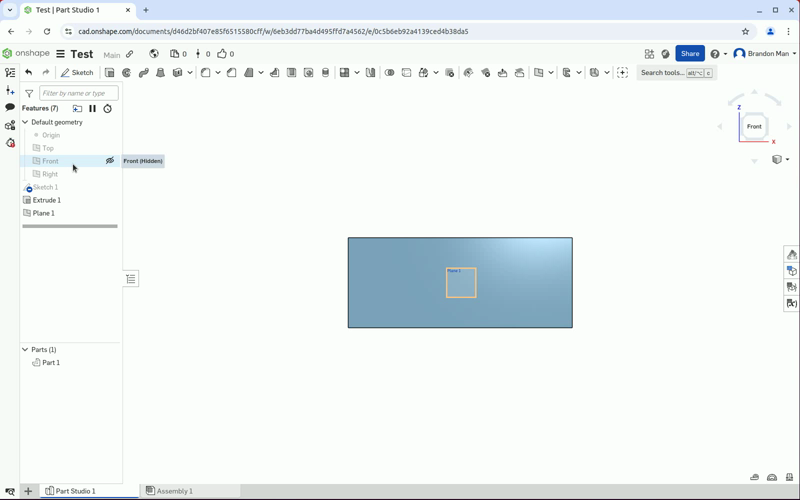
key(shift+s)
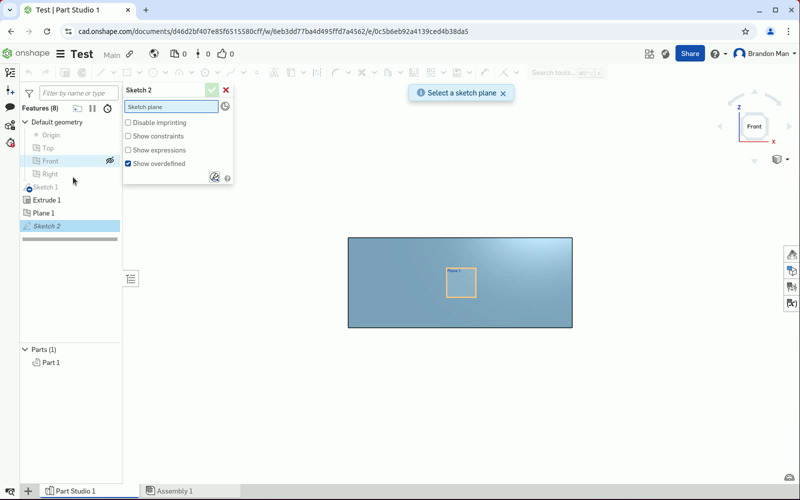
mouse_move(73, 215)
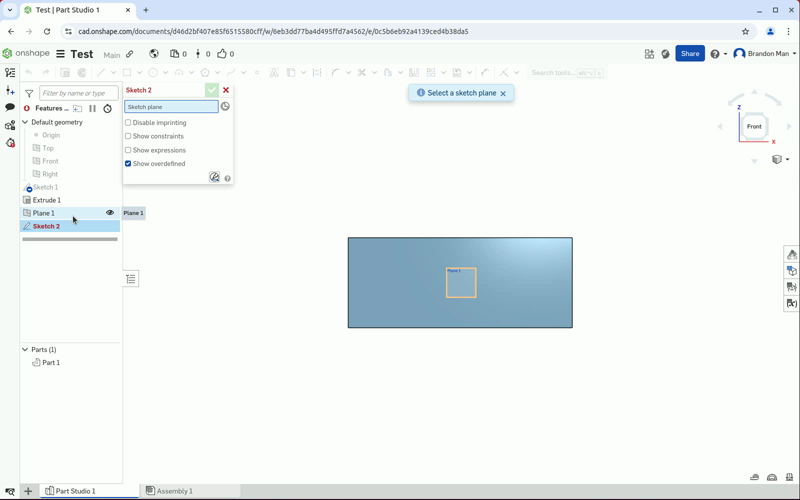
click(73, 215)
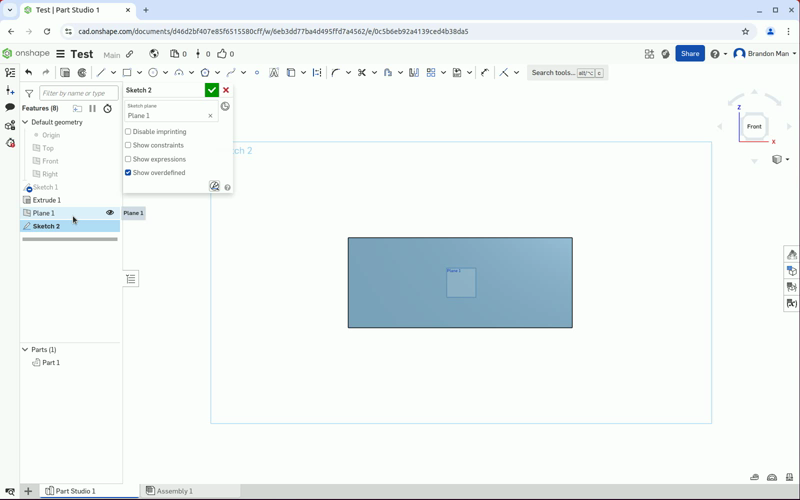
mouse_move(73, 352)
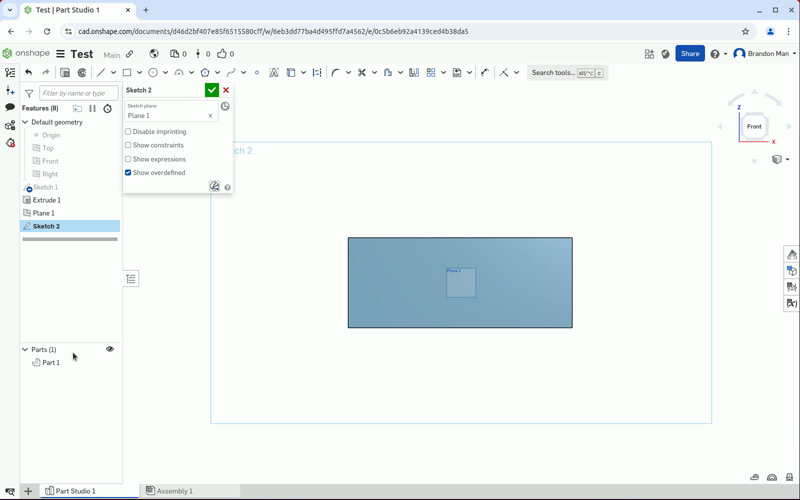
key(y)
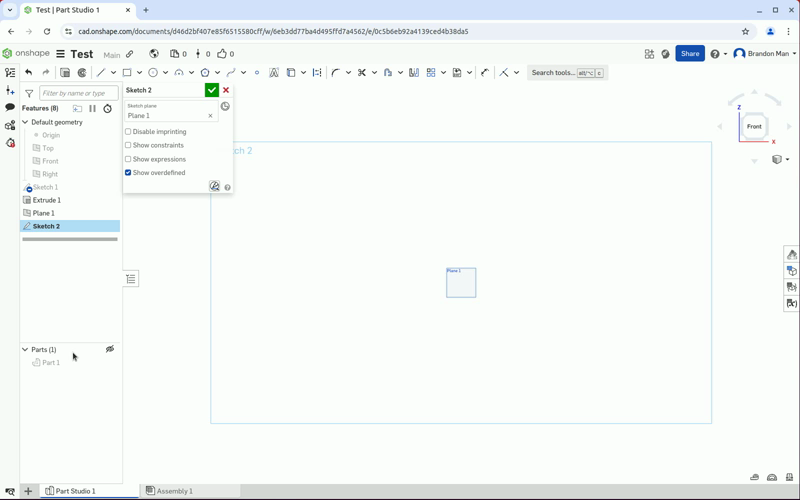
key(c)
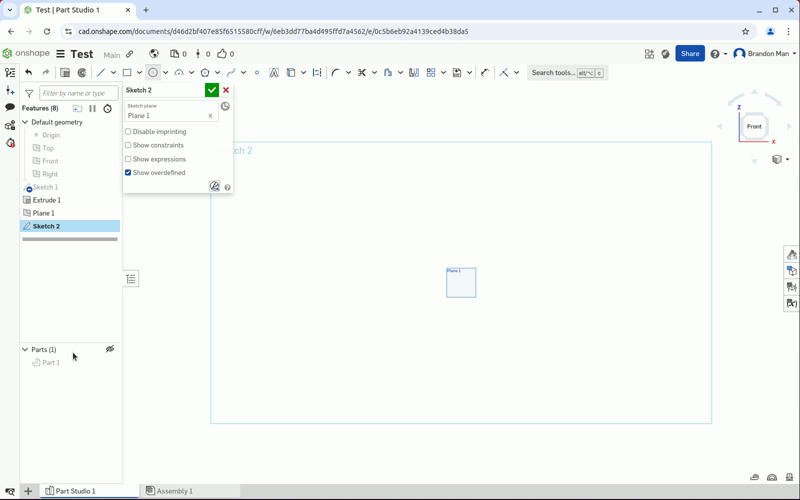
key_down(shift)
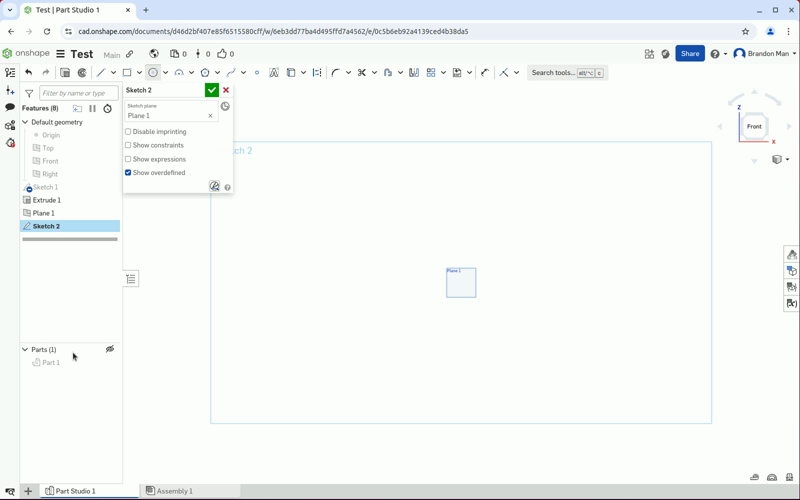
mouse_move(412, 282)
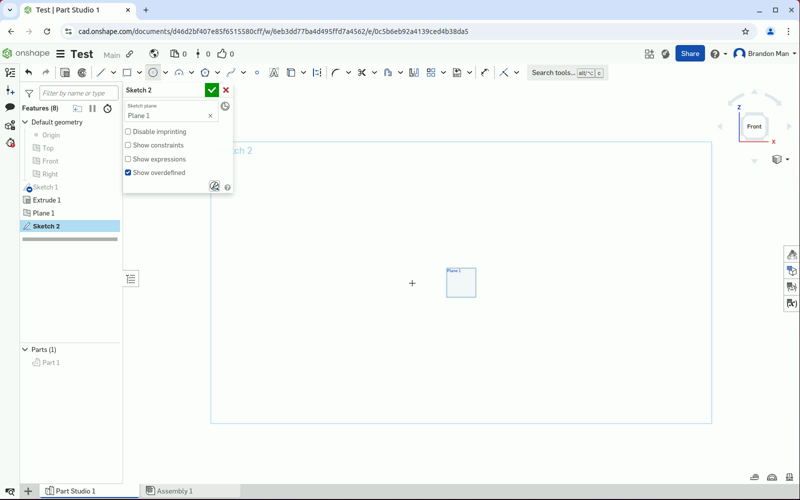
click(412, 282)
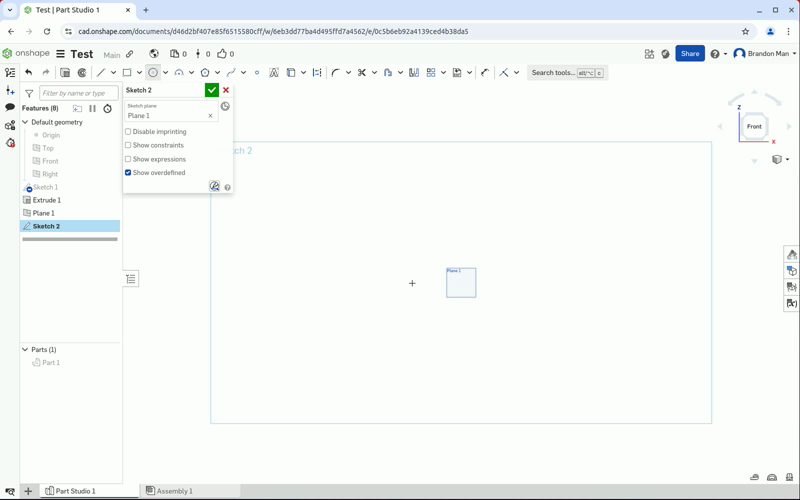
key_up(shift)
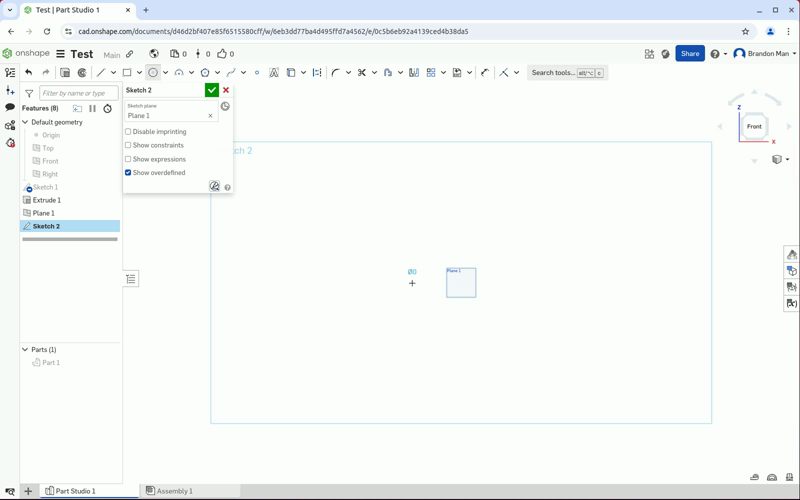
mouse_move(418, 282)
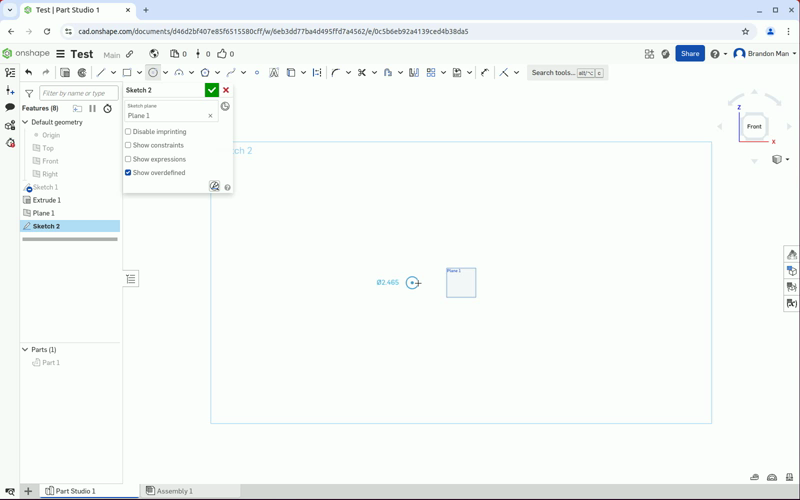
click(418, 282)
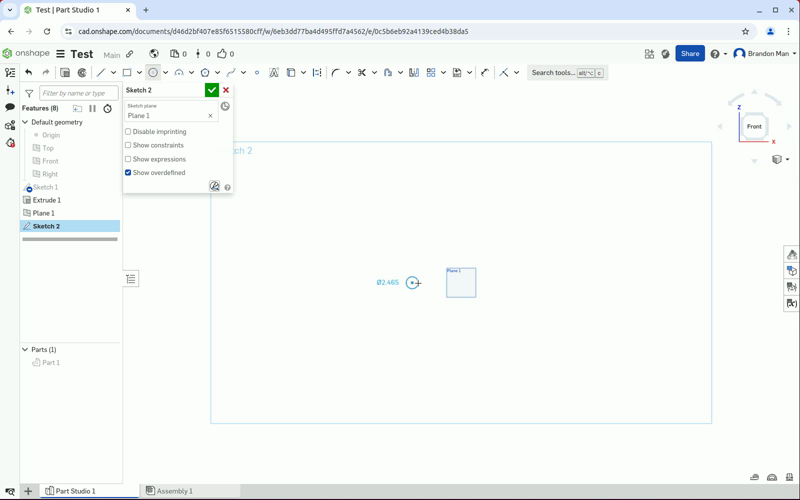
key(esc)
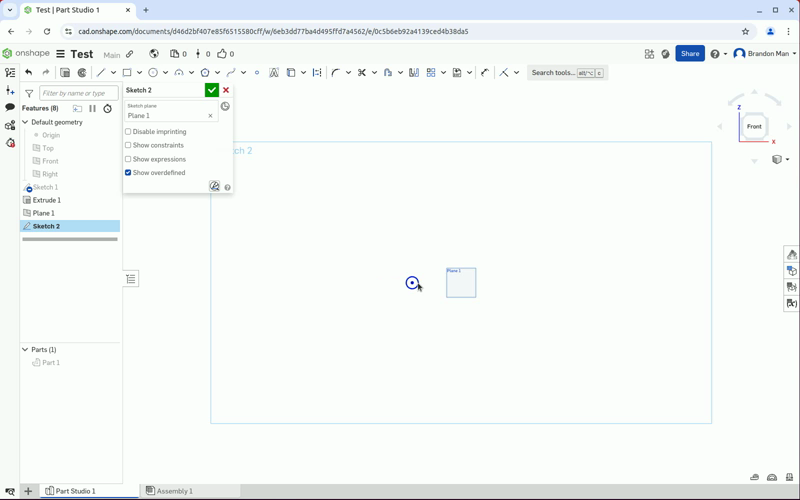
mouse_move(414, 279)
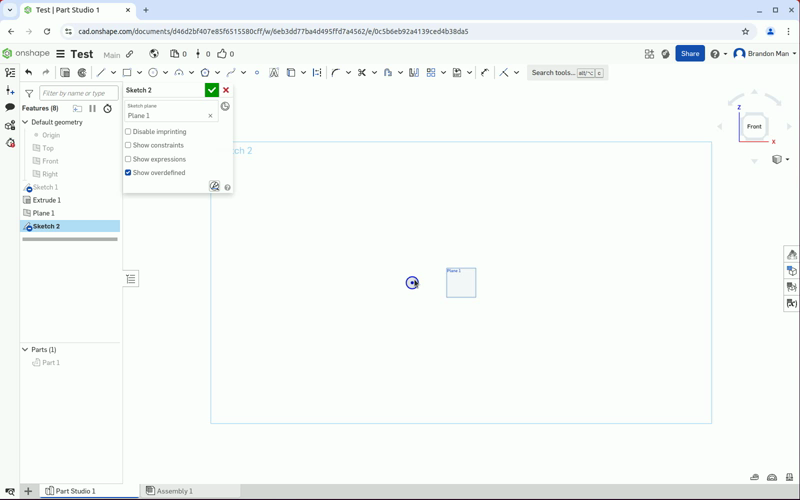
scroll(6)
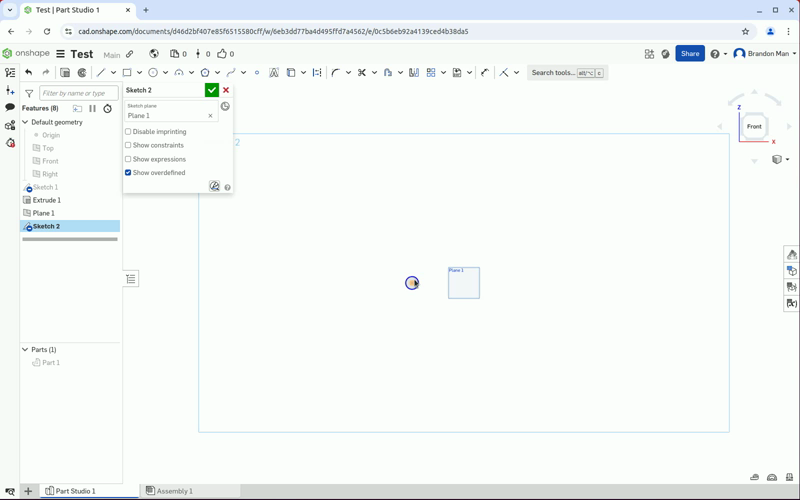
scroll(6)
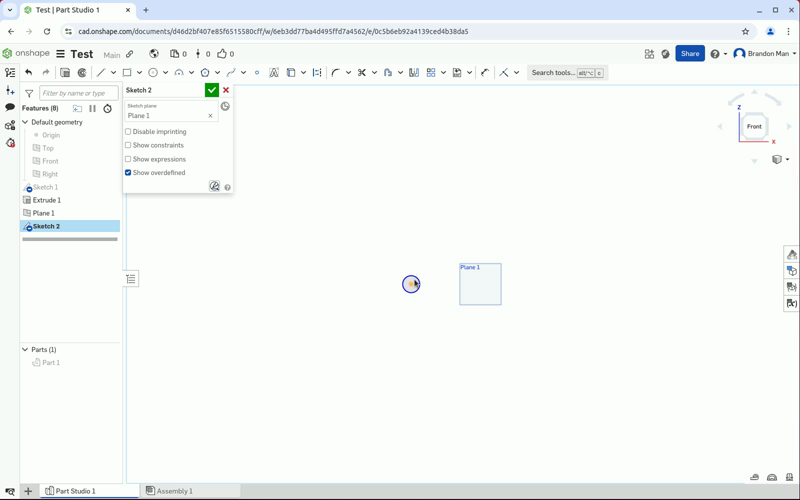
scroll(6)
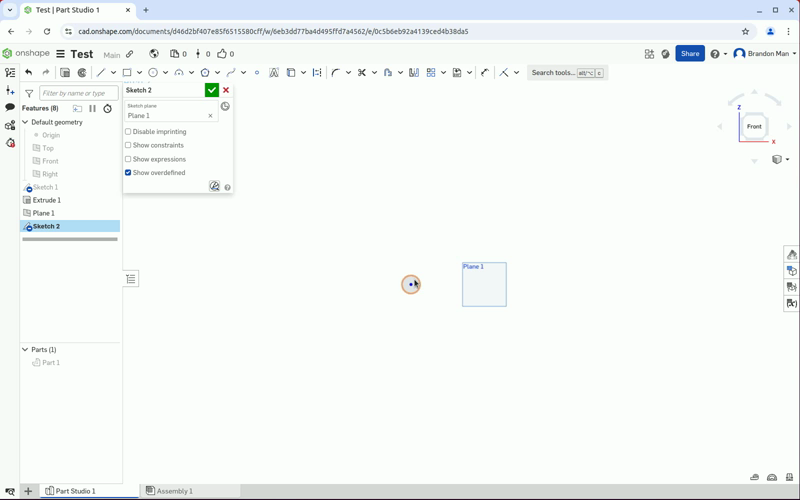
scroll(6)
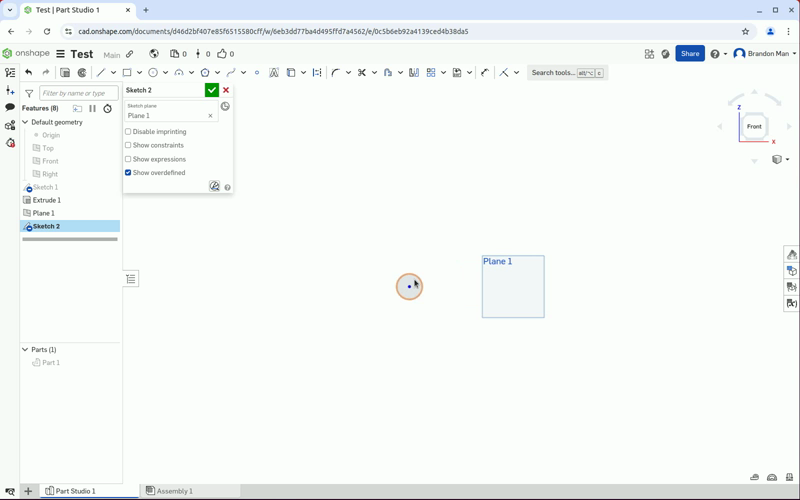
scroll(6)
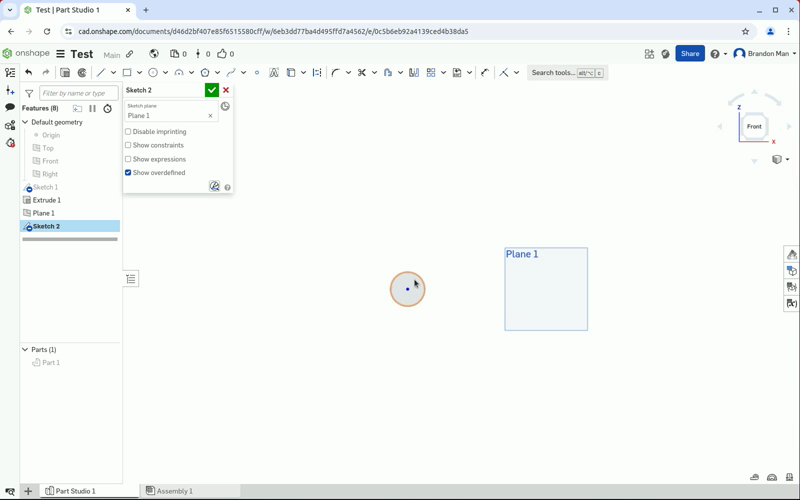
scroll(6)
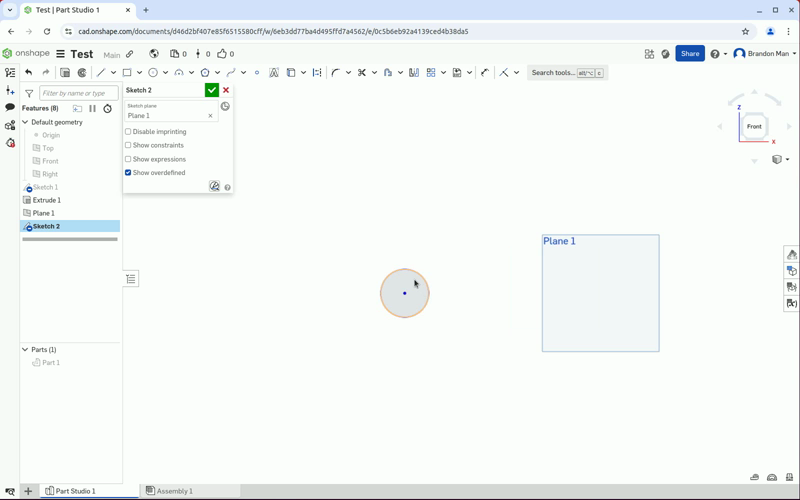
scroll(6)
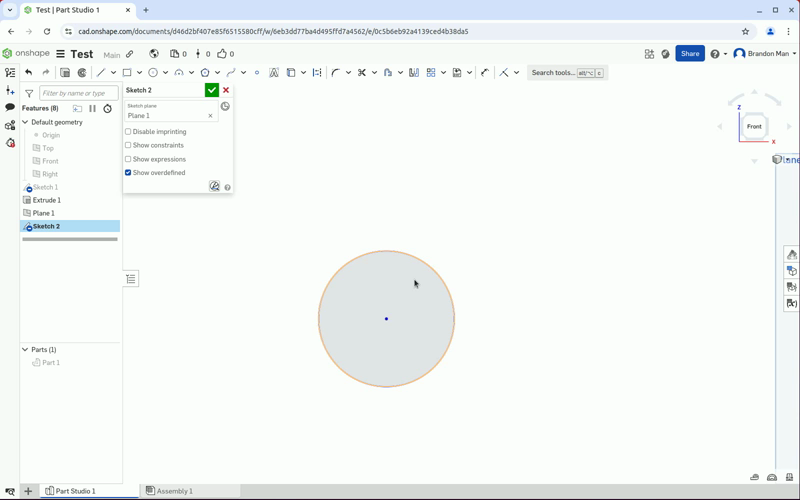
click(414, 279)
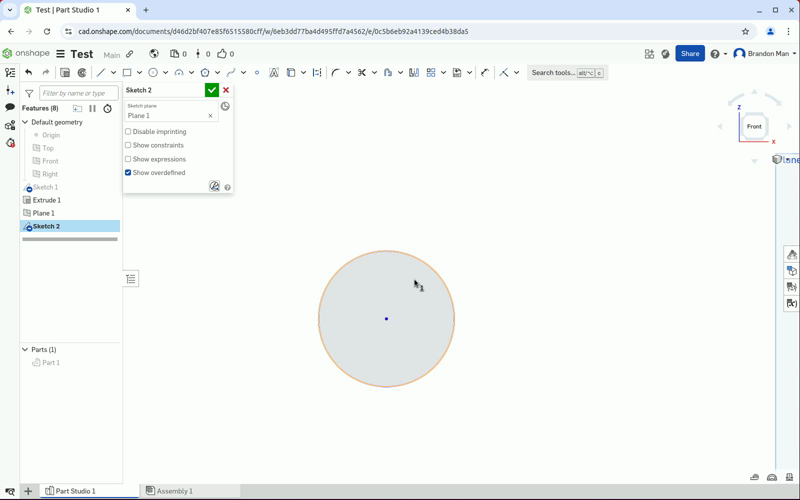
scroll(-6)
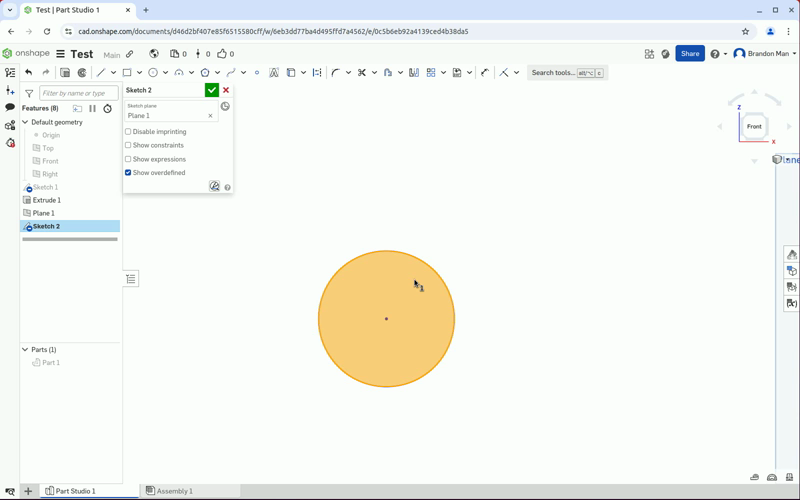
scroll(-6)
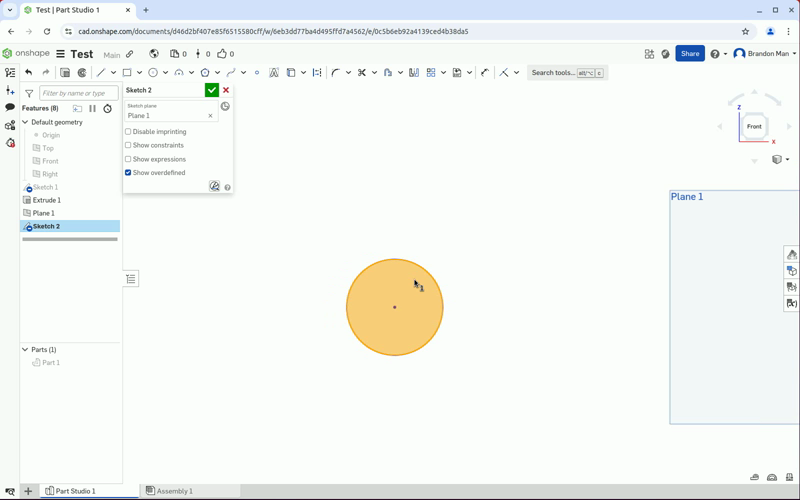
scroll(-6)
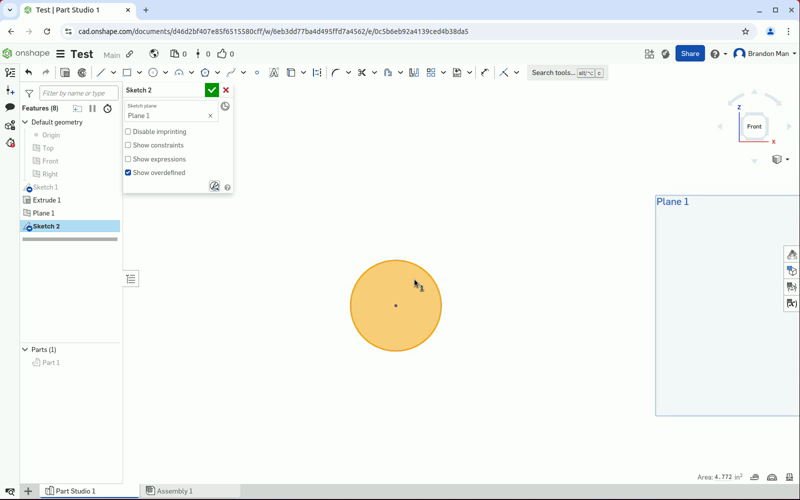
scroll(-6)
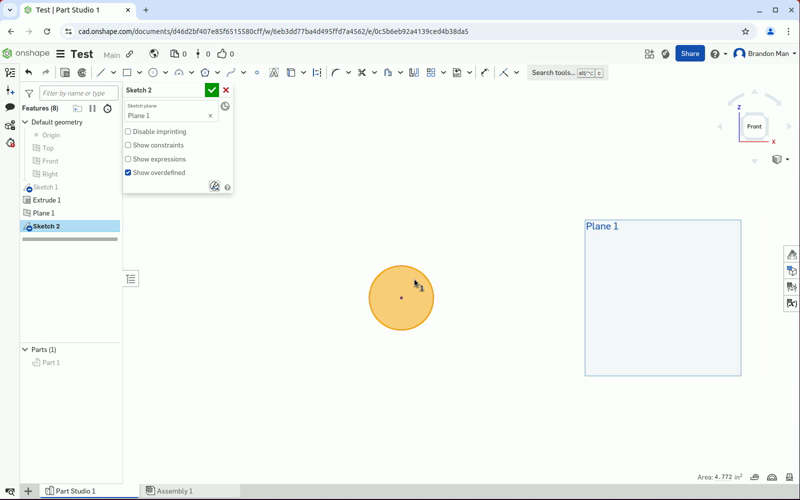
scroll(-6)
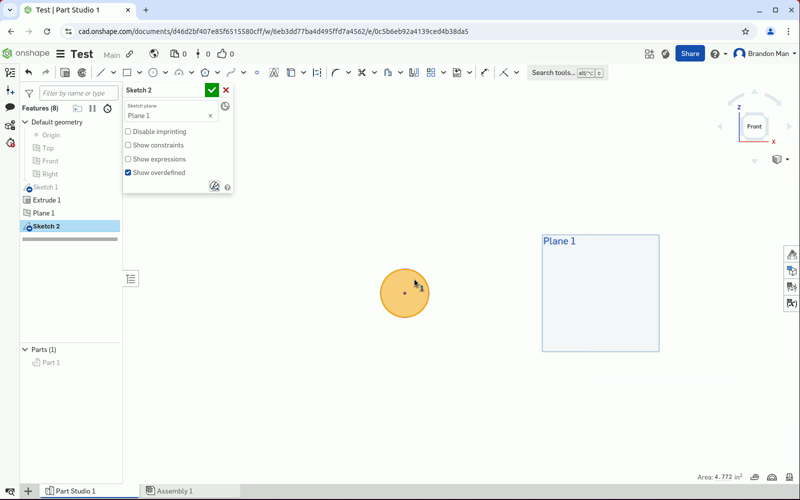
scroll(-6)
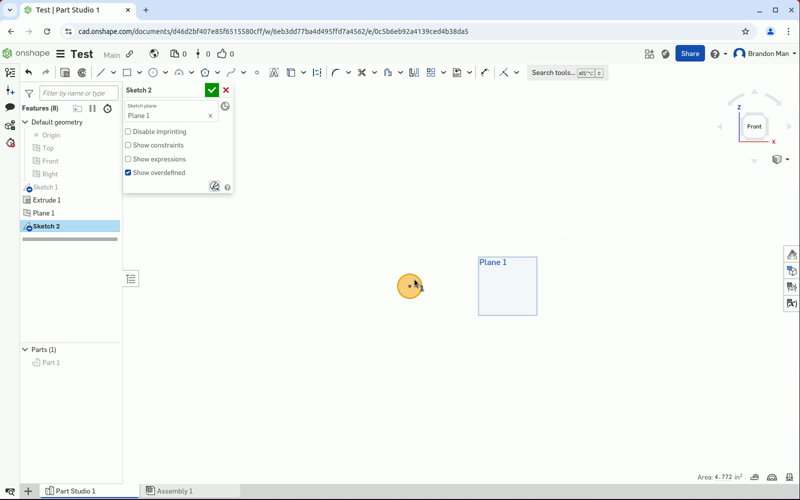
scroll(-6)
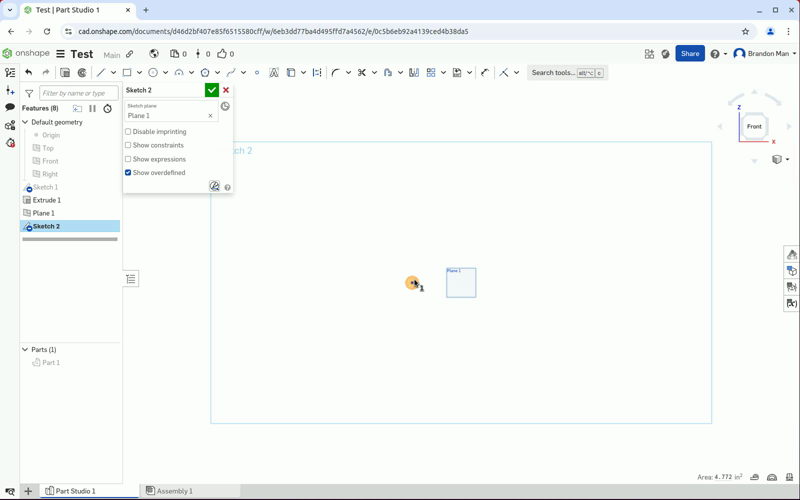
mouse_move(73, 352)
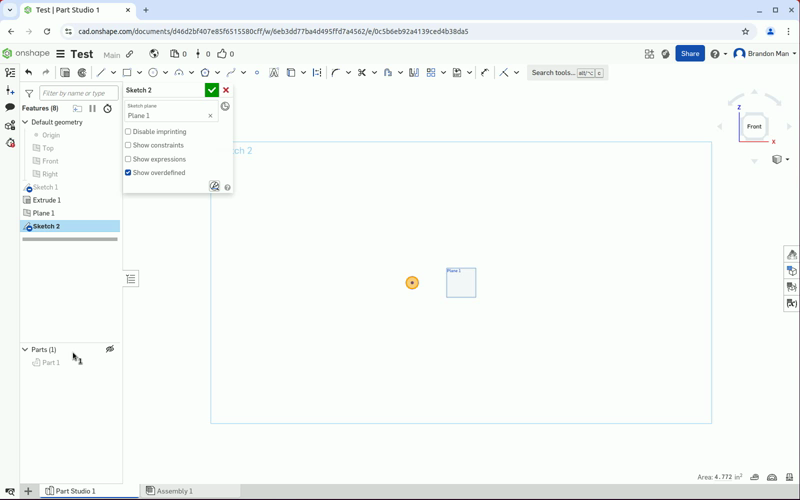
key(shift+y)
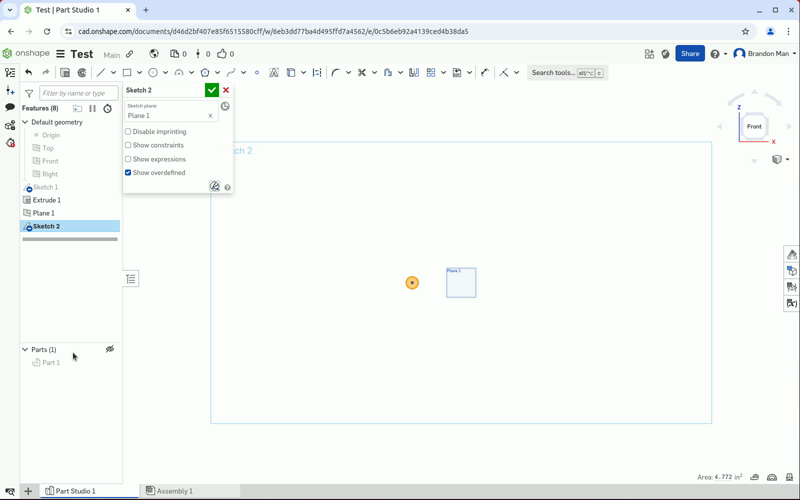
key(shift+e)
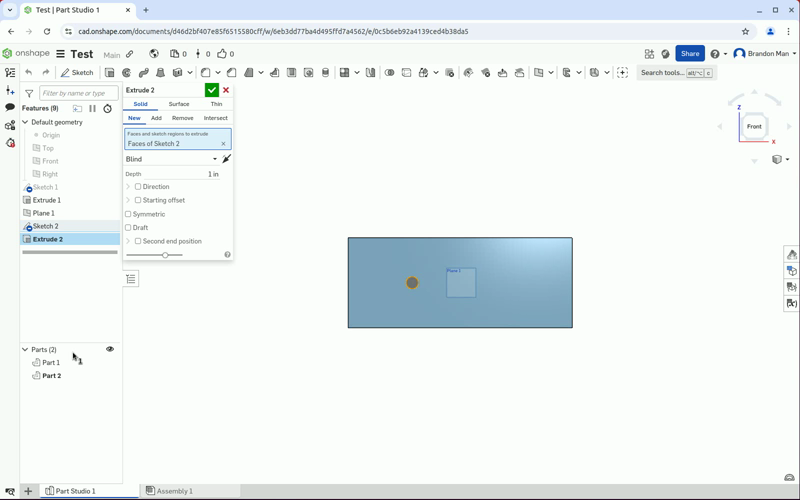
mouse_move(143, 106)
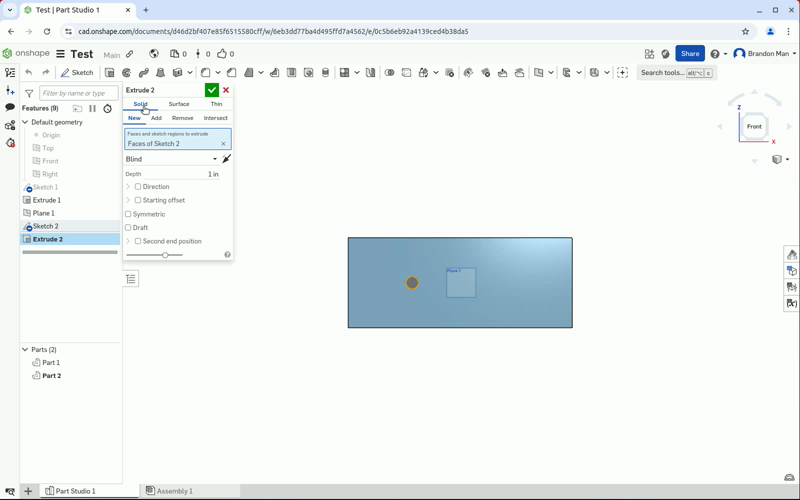
click(143, 106)
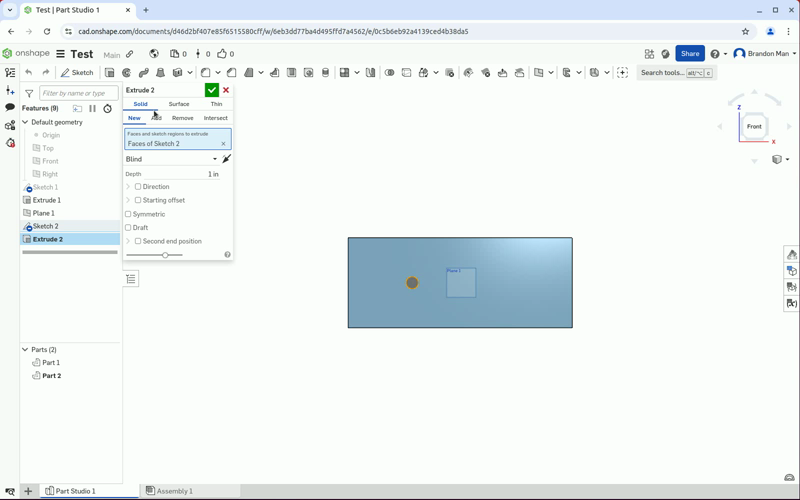
mouse_move(186, 120)
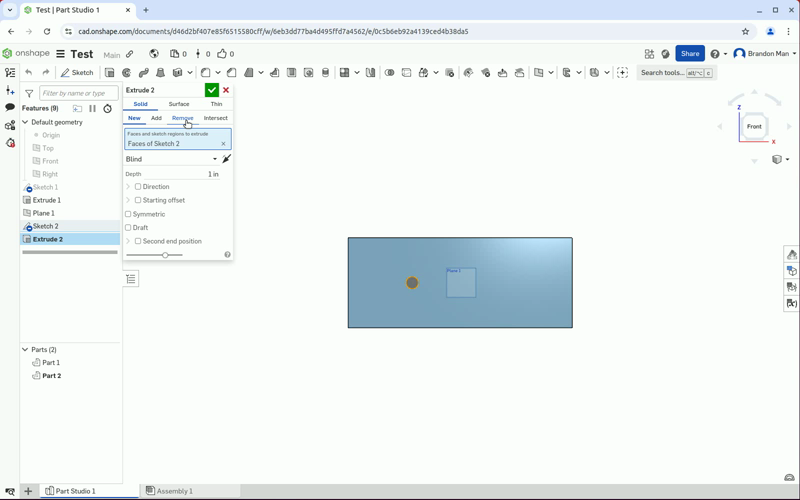
click(186, 120)
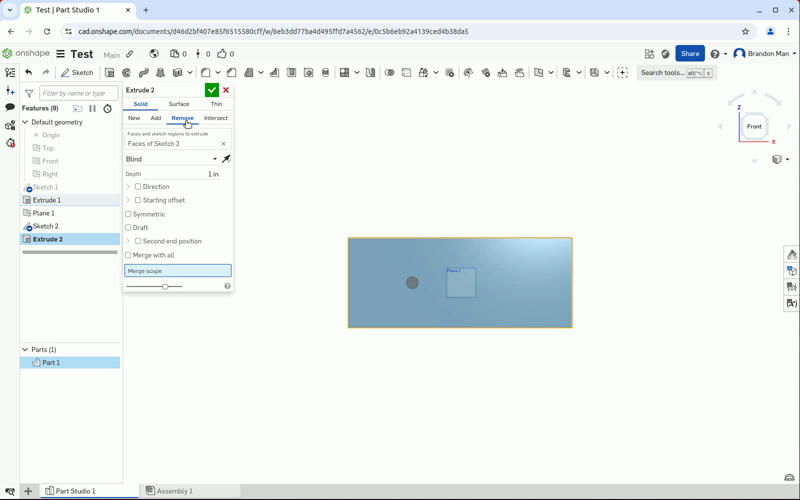
key(tab, 4)
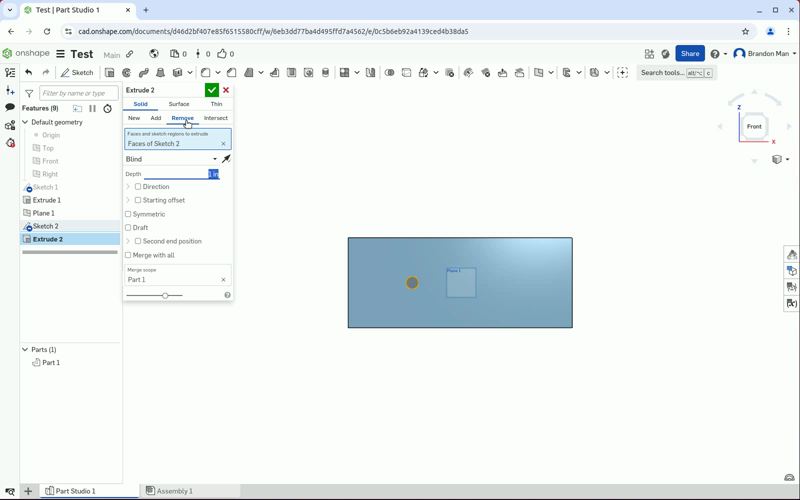
text(13.961)
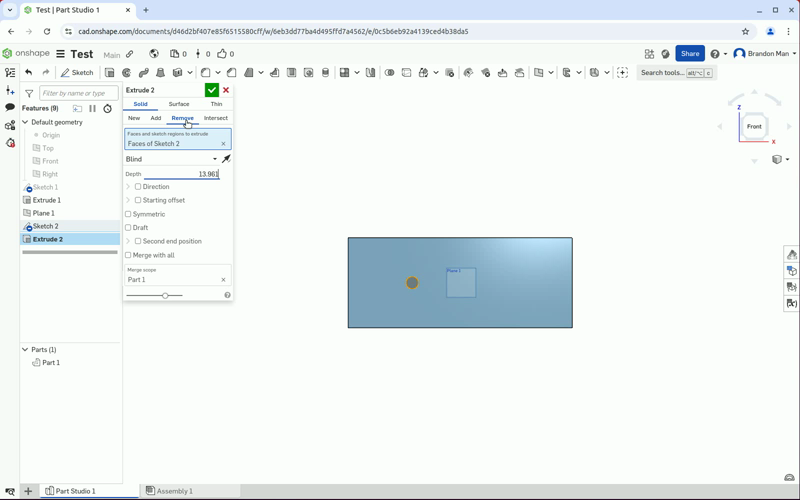
key(tab, 6)
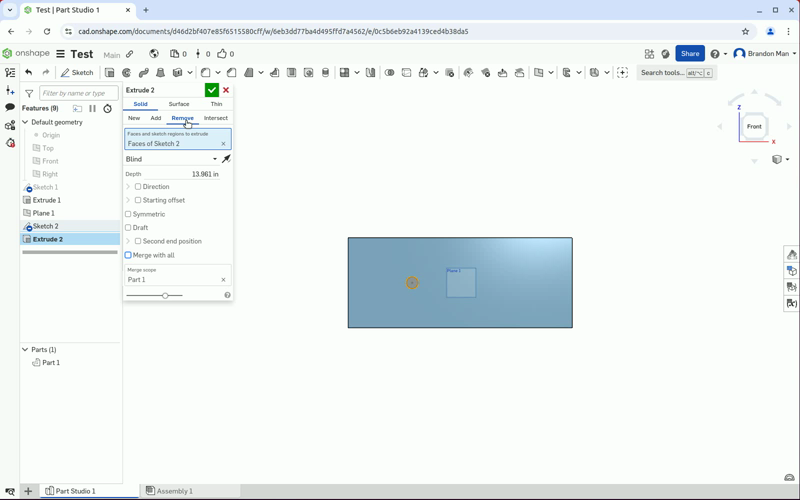
key(space)
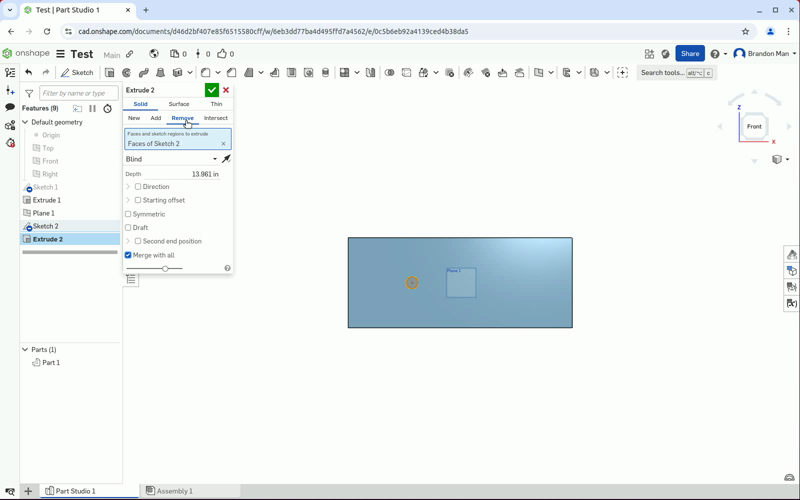
key(enter)
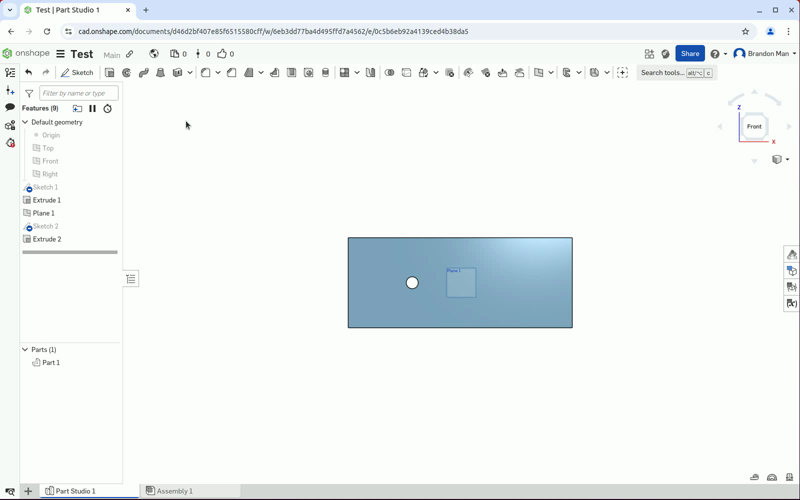
key(shift+h)
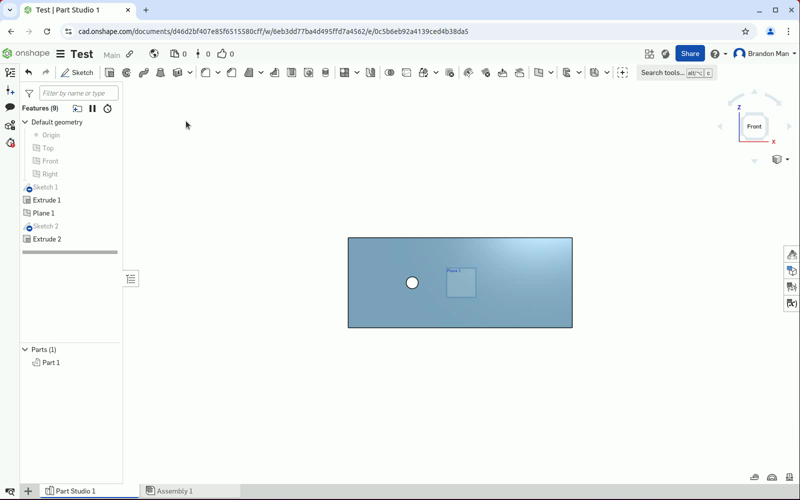
key(shift+h)
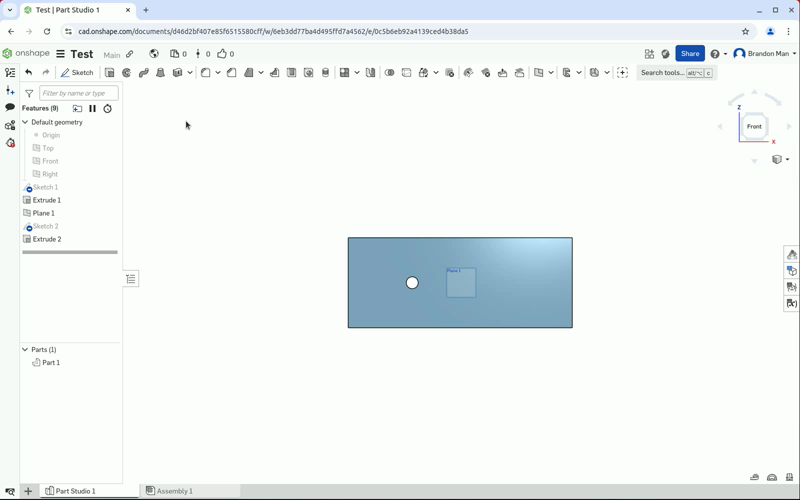
mouse_move(73, 189)
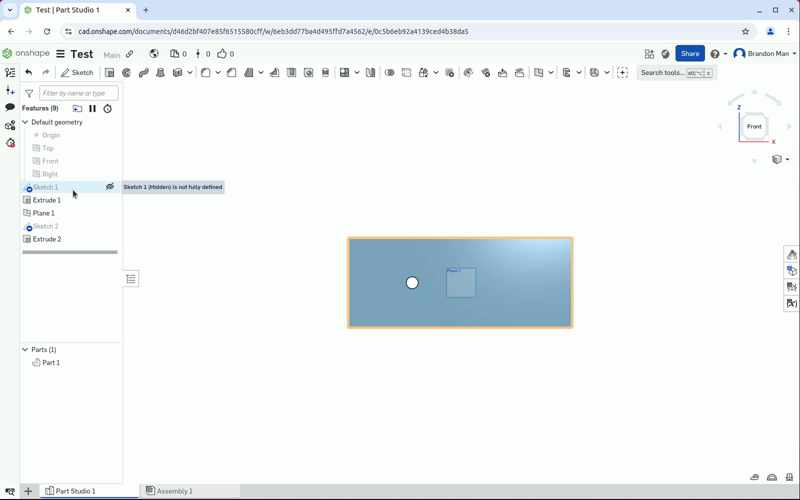
click(73, 189)
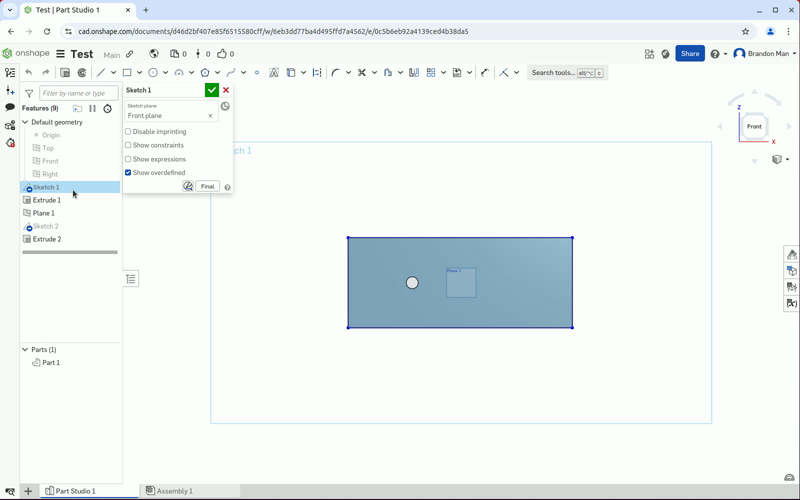
mouse_move(229, 92)
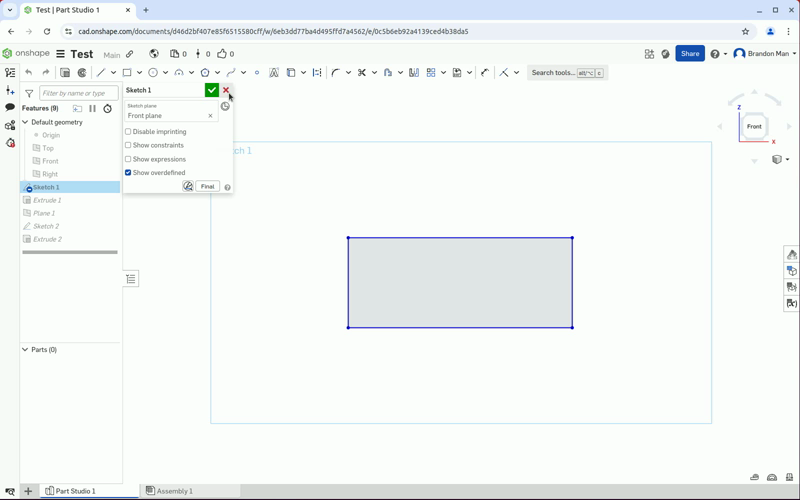
click(229, 92)
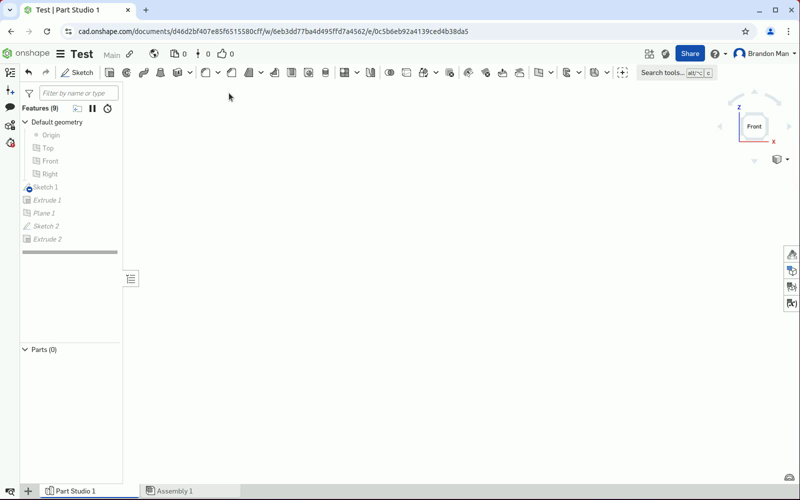
key(shift+s)
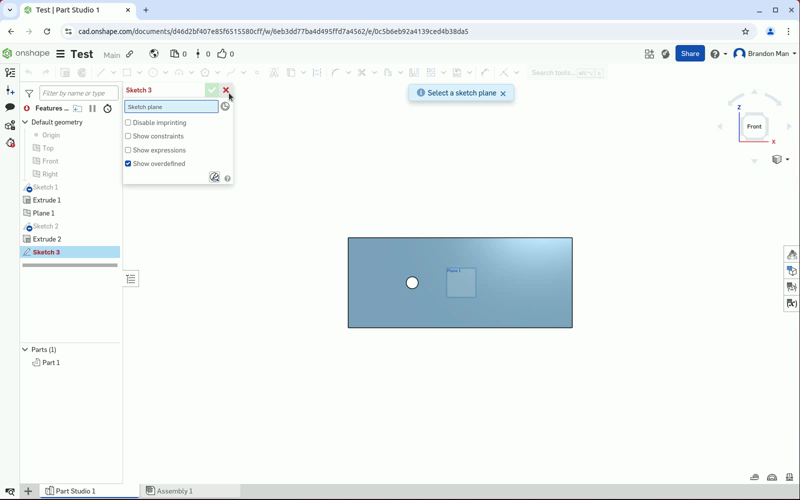
mouse_move(73, 215)
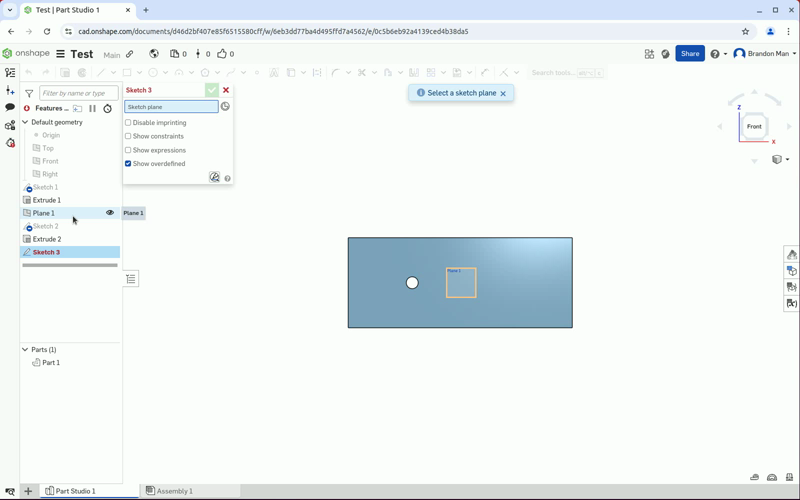
click(73, 215)
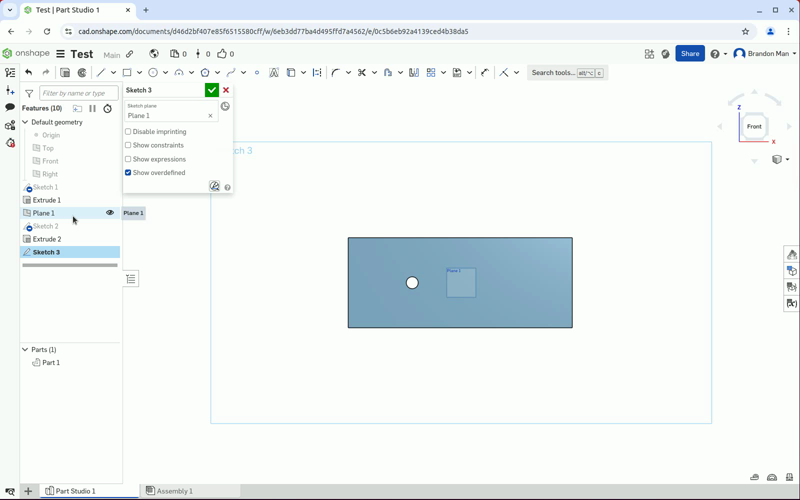
mouse_move(73, 352)
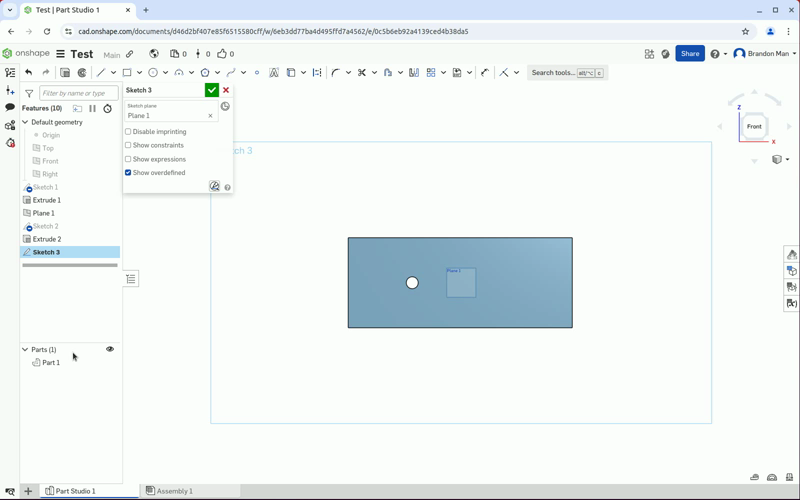
key(y)
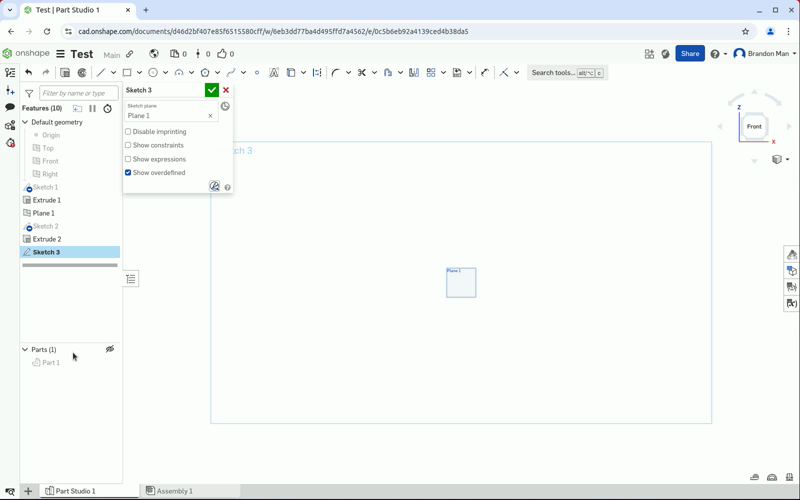
key(c)
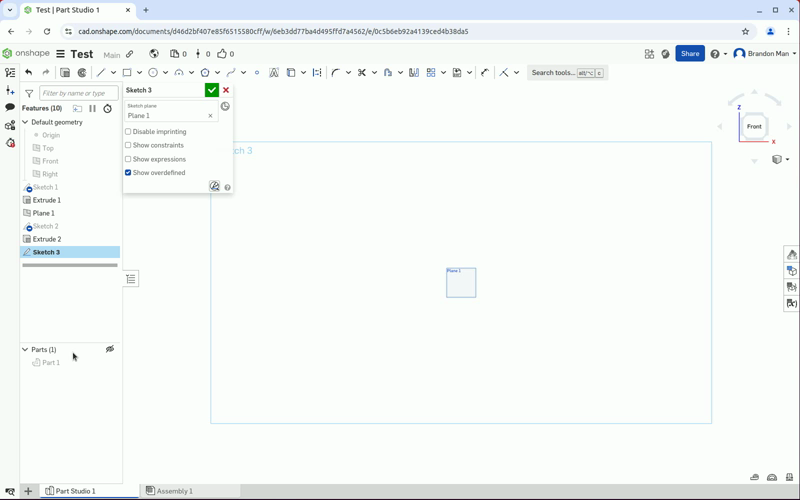
key_down(shift)
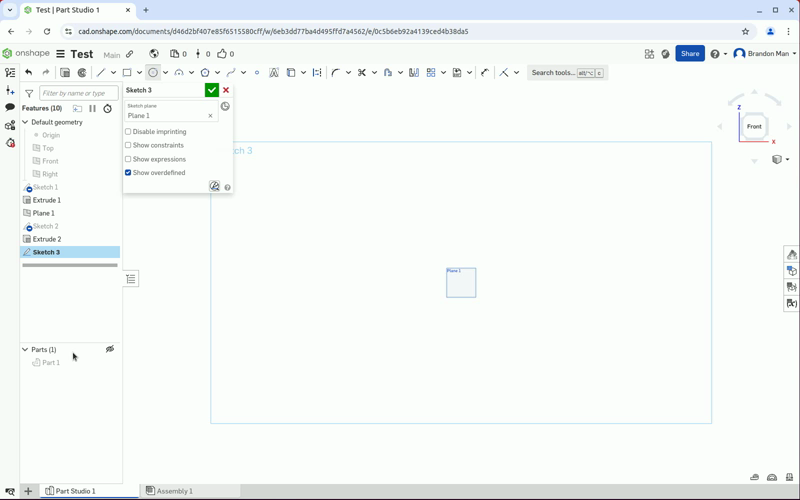
mouse_move(511, 282)
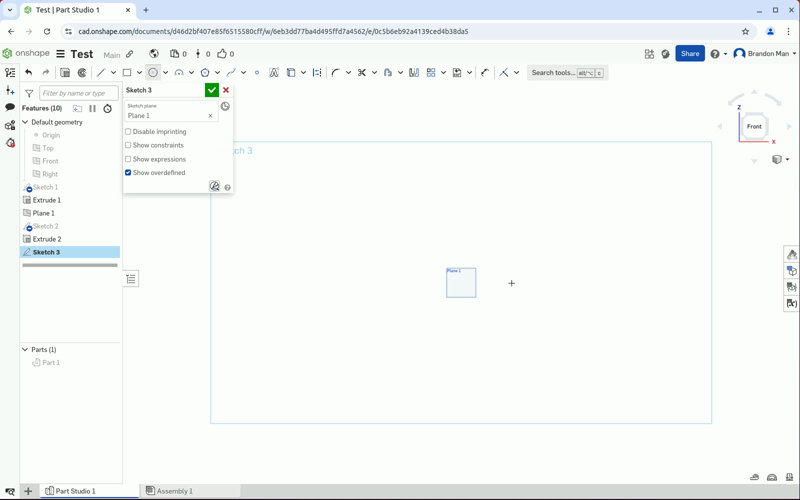
click(511, 282)
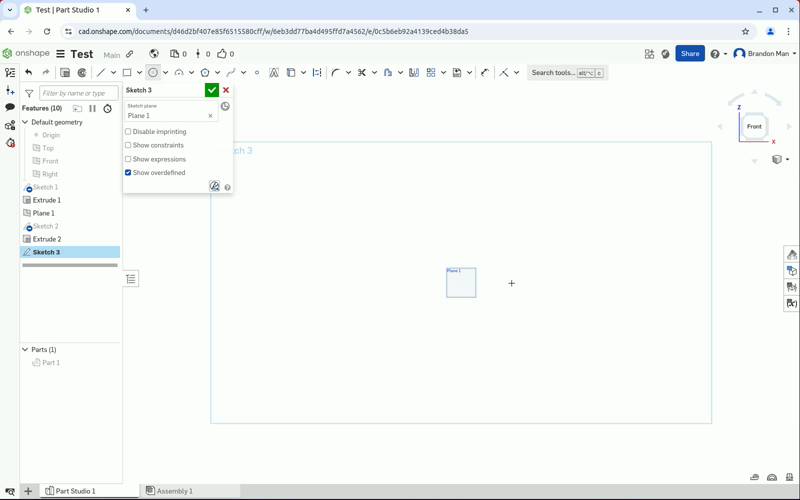
key_up(shift)
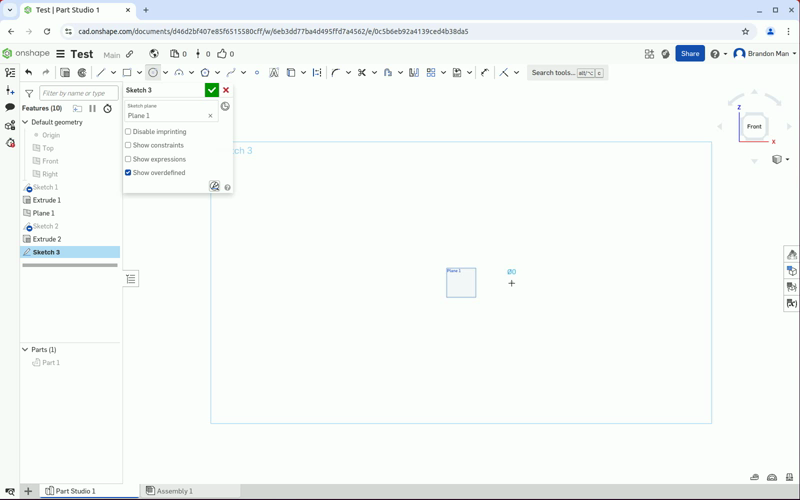
mouse_move(518, 282)
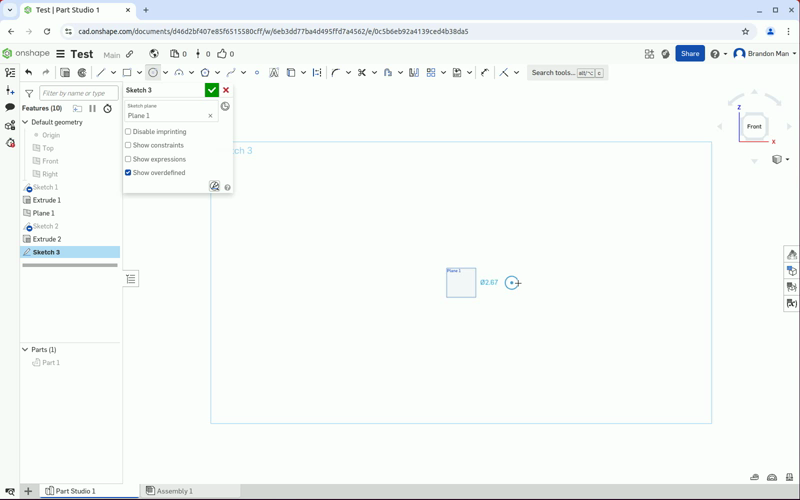
click(518, 282)
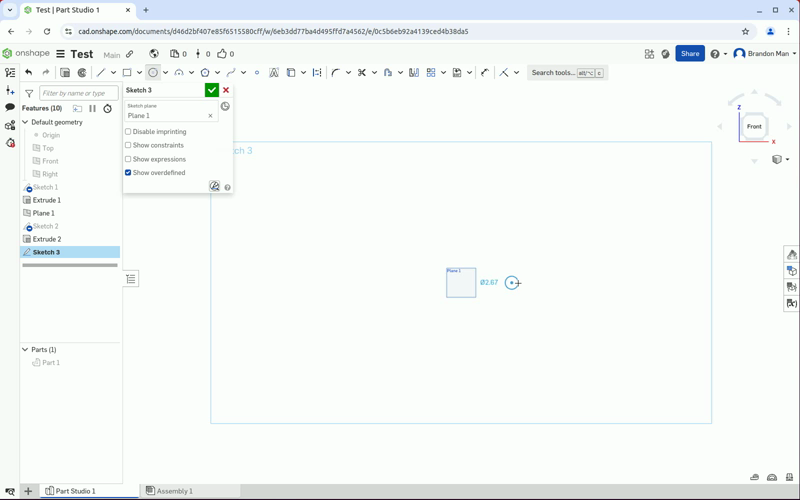
key(esc)
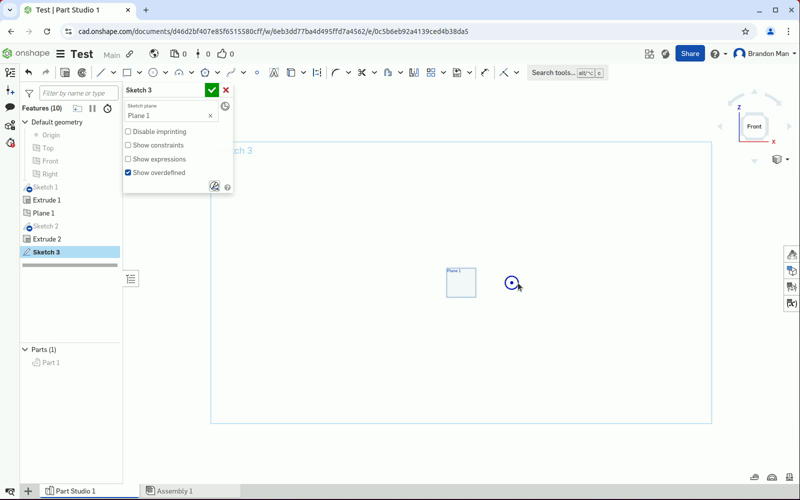
mouse_move(506, 281)
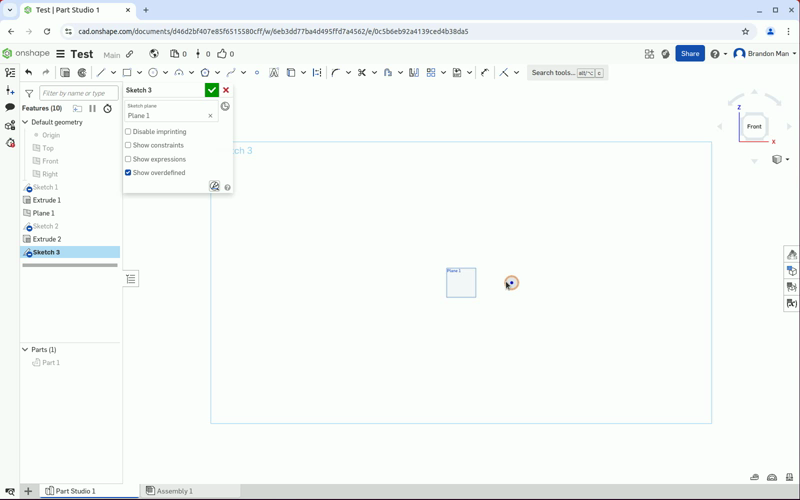
scroll(6)
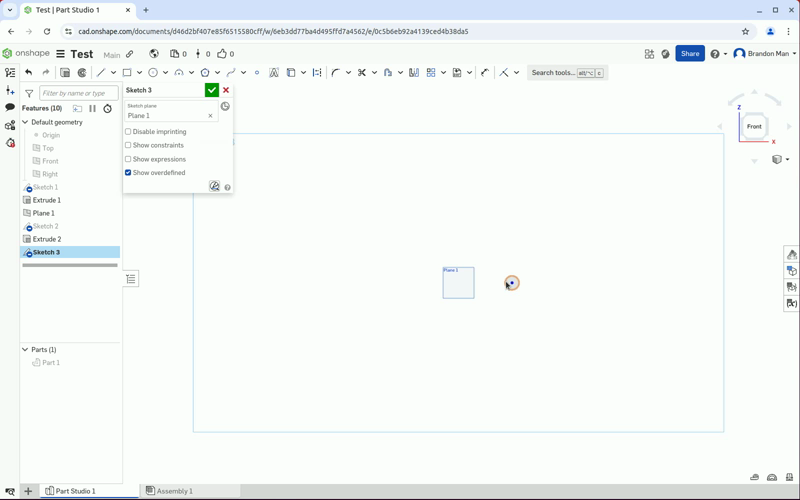
scroll(6)
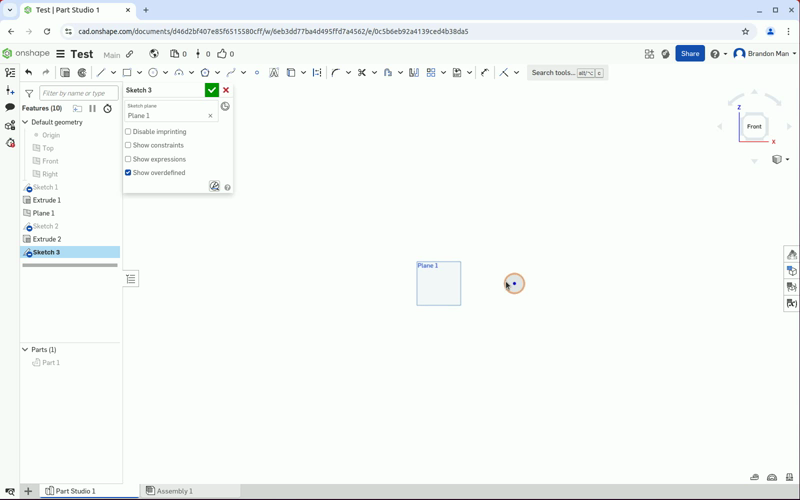
scroll(6)
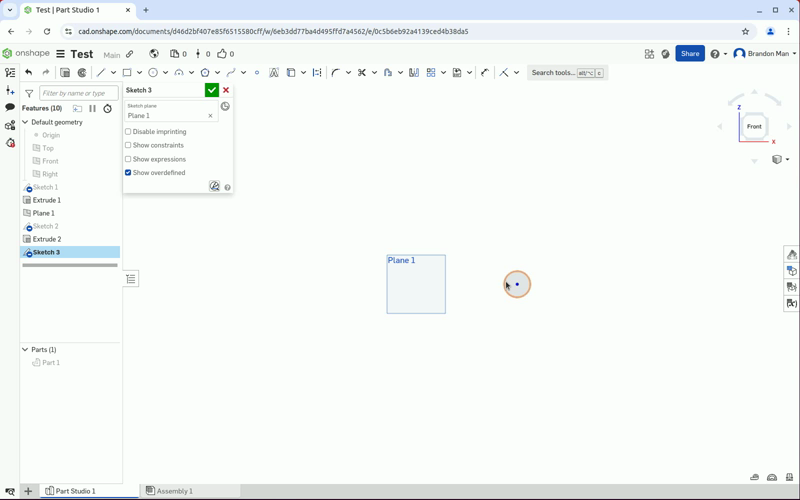
scroll(6)
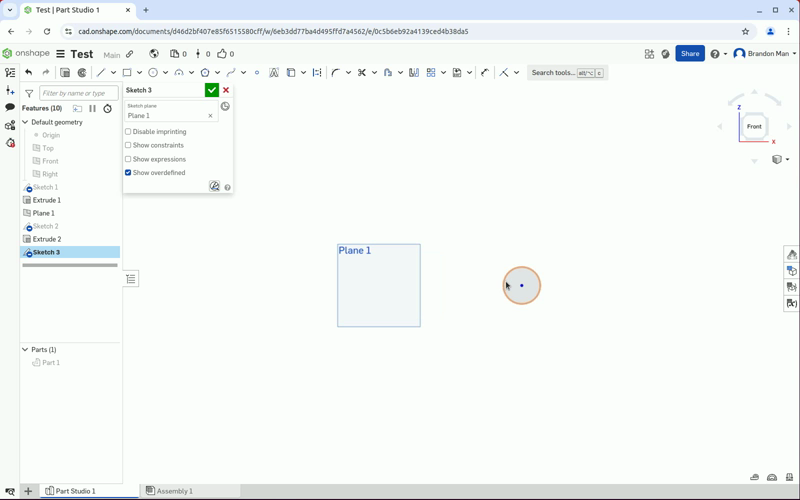
scroll(6)
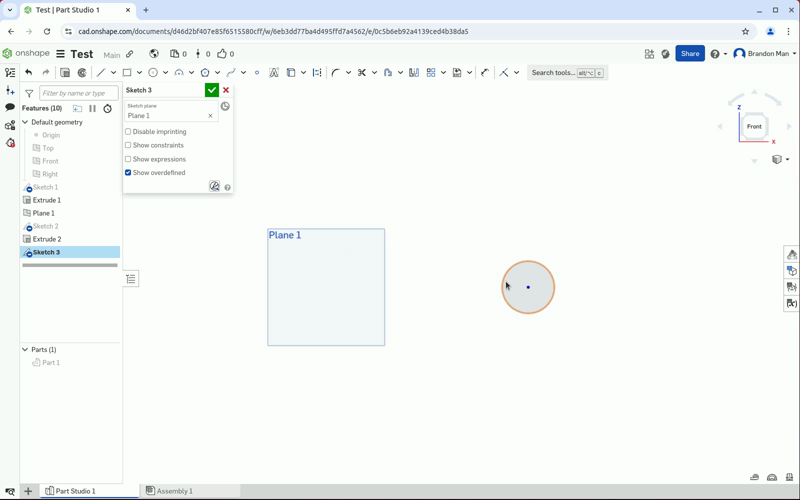
scroll(6)
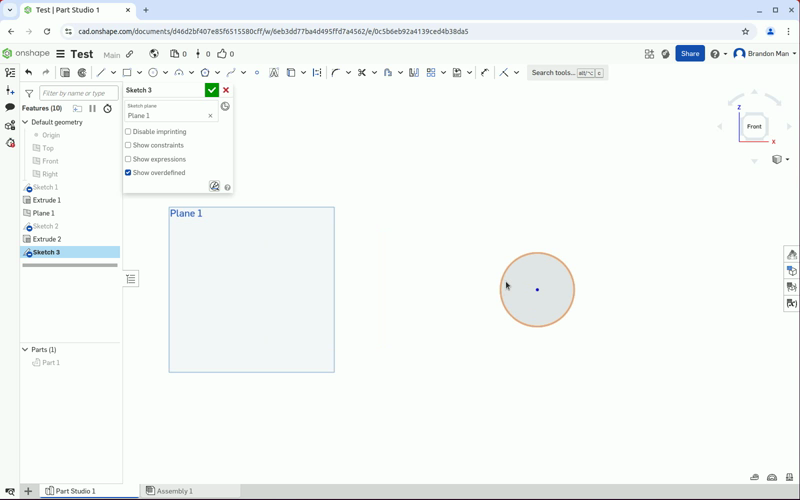
scroll(6)
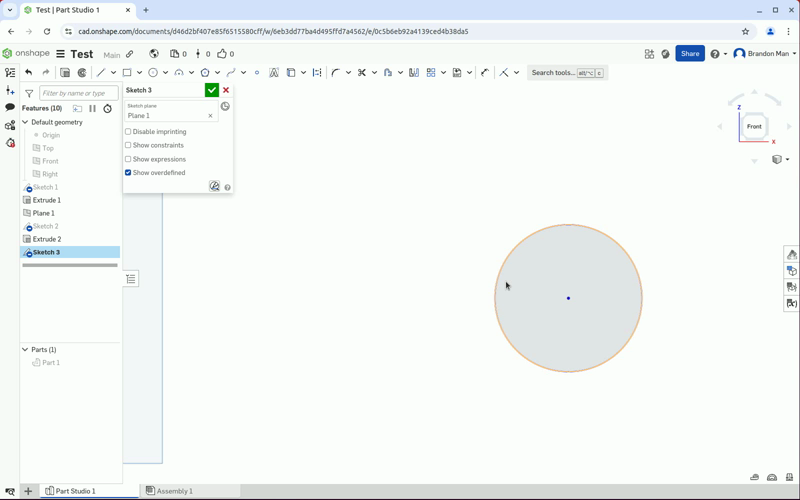
click(506, 281)
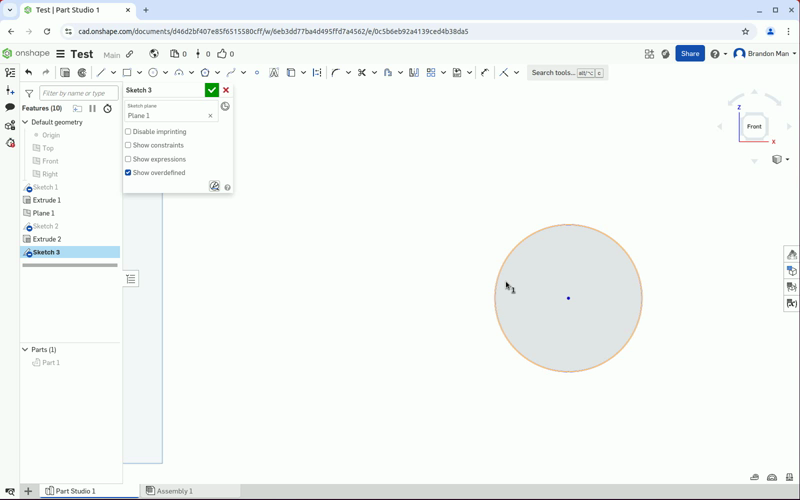
scroll(-6)
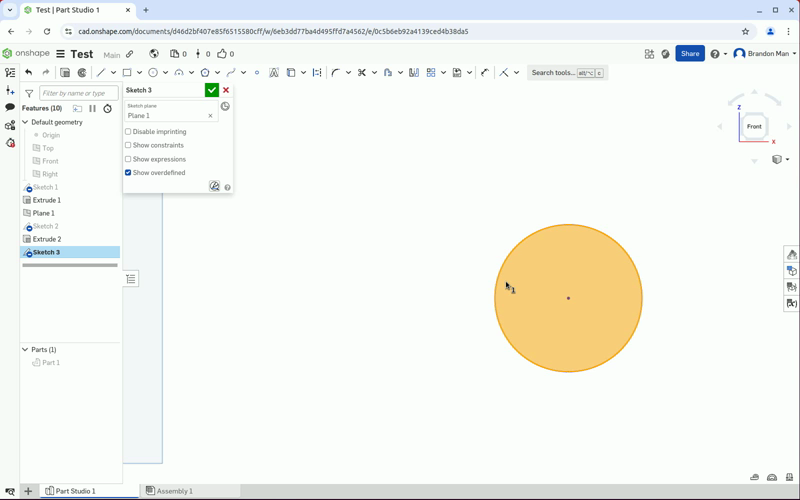
scroll(-6)
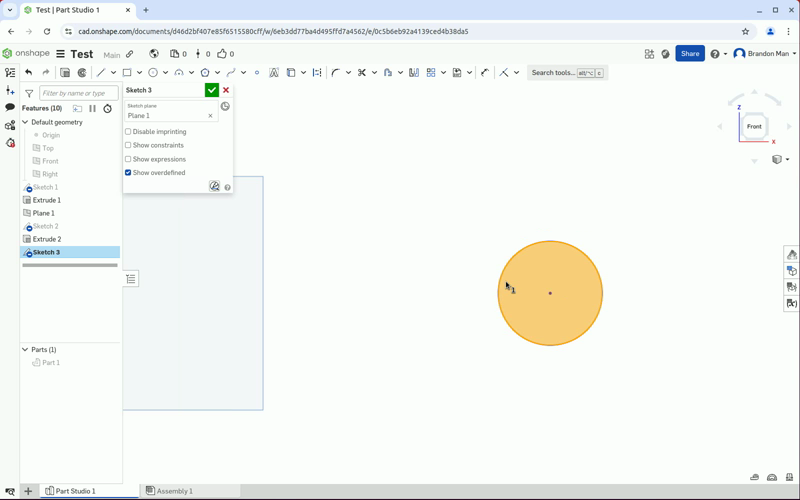
scroll(-6)
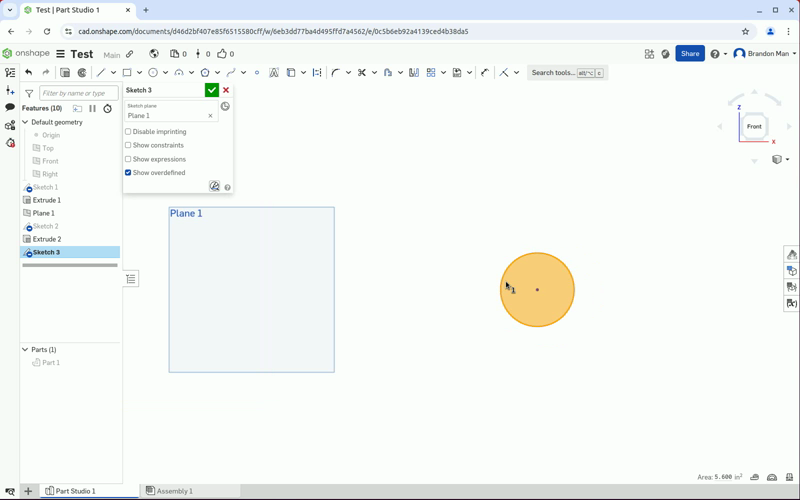
scroll(-6)
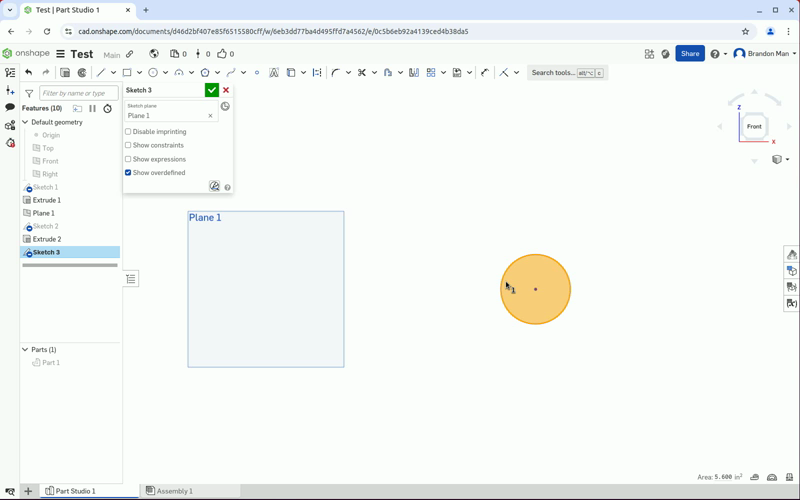
scroll(-6)
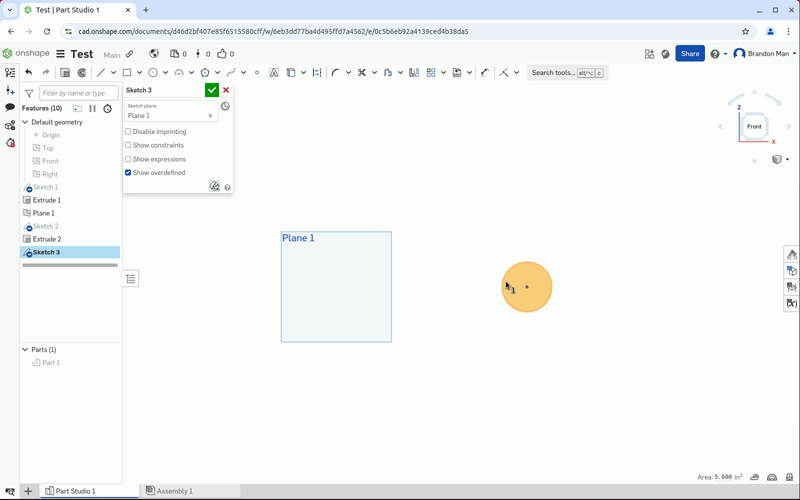
scroll(-6)
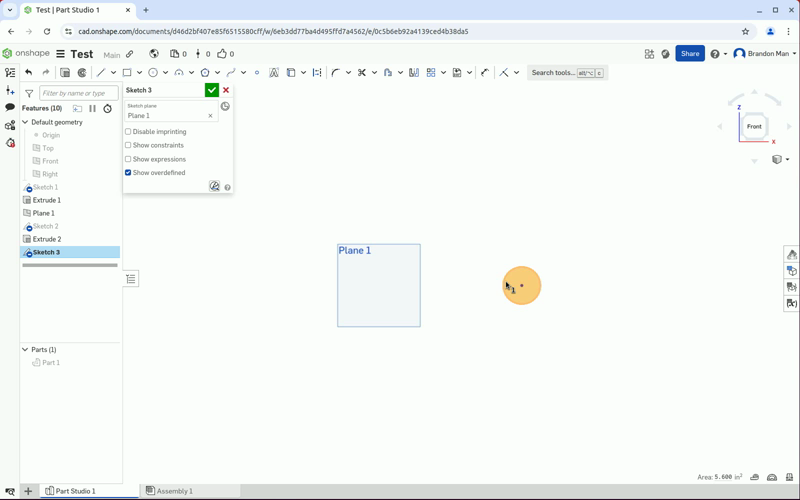
scroll(-6)
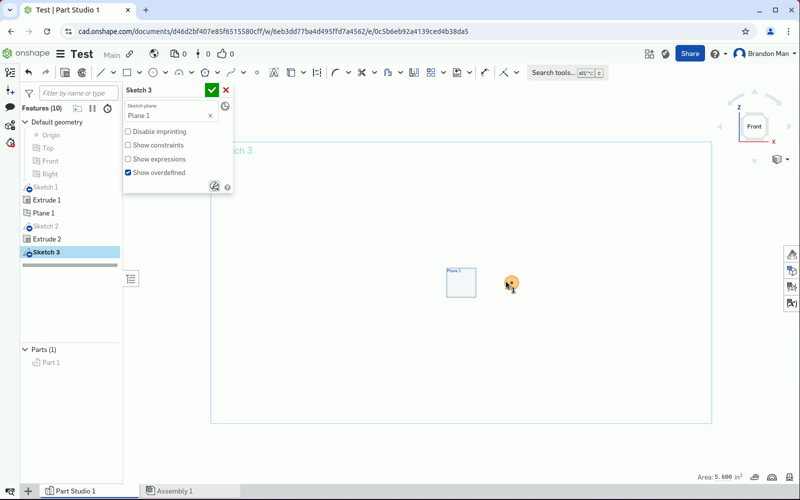
mouse_move(73, 352)
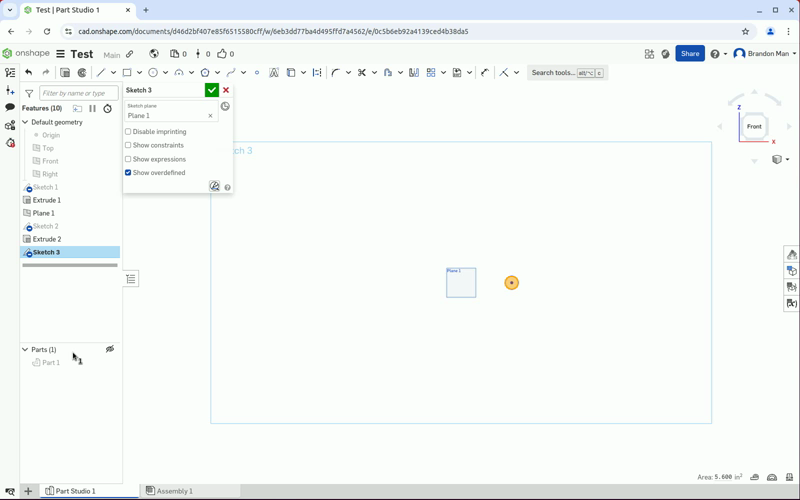
key(shift+y)
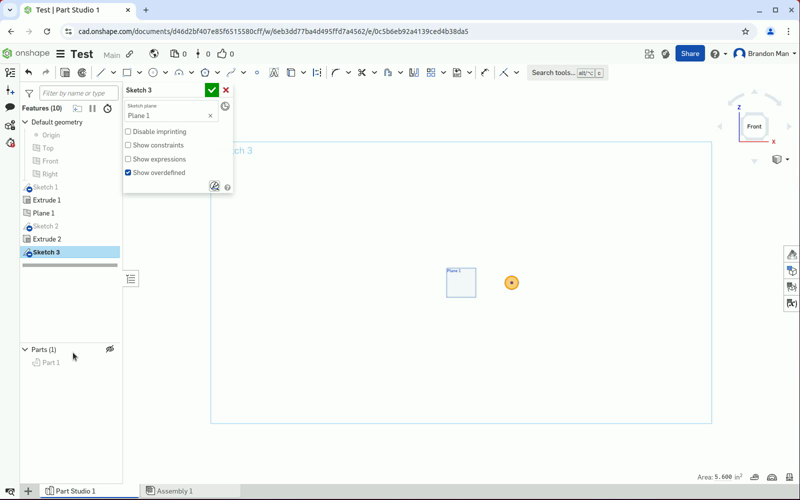
key(shift+e)
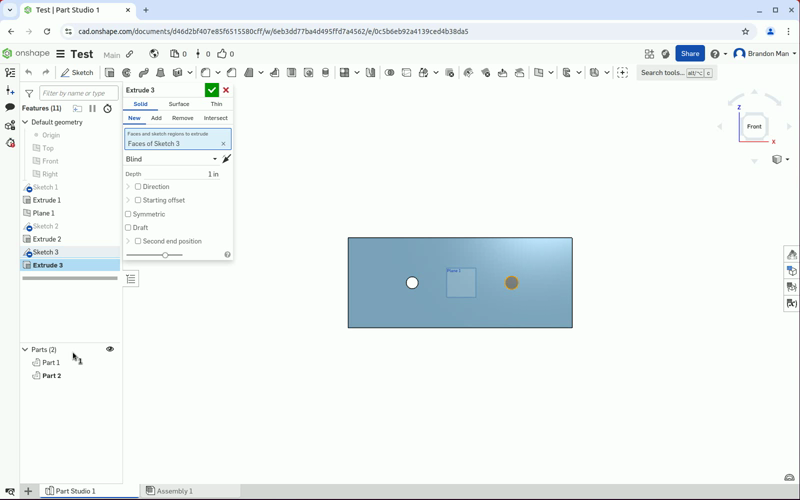
mouse_move(143, 106)
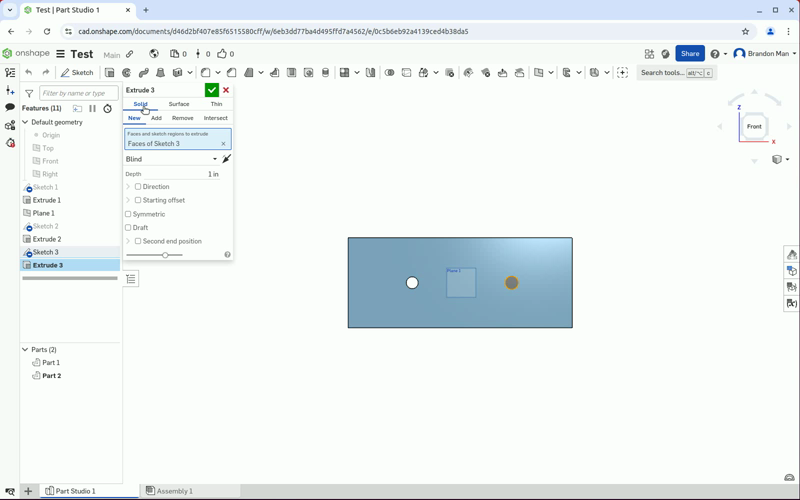
click(143, 106)
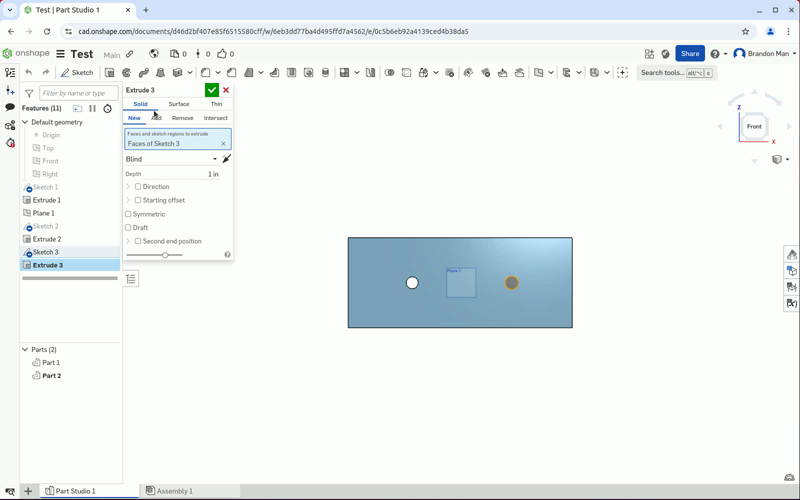
mouse_move(186, 120)
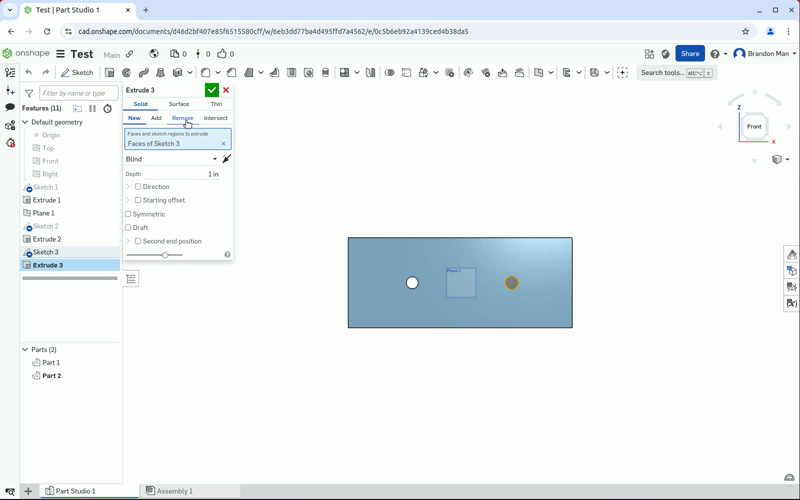
click(186, 120)
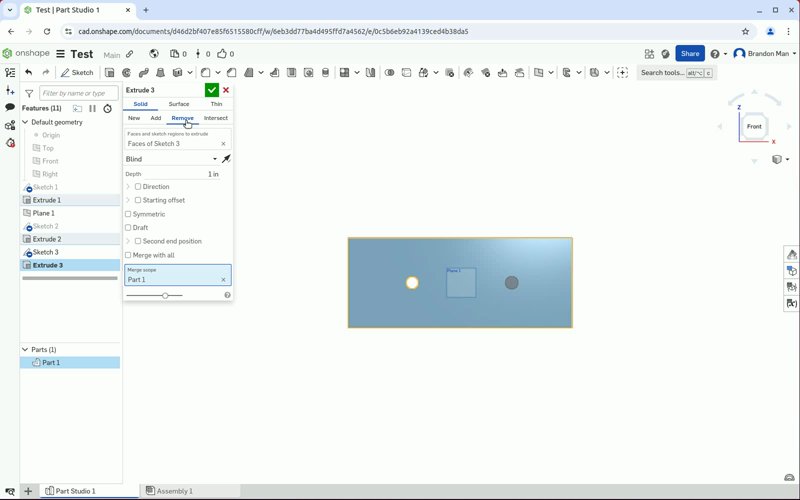
key(tab, 4)
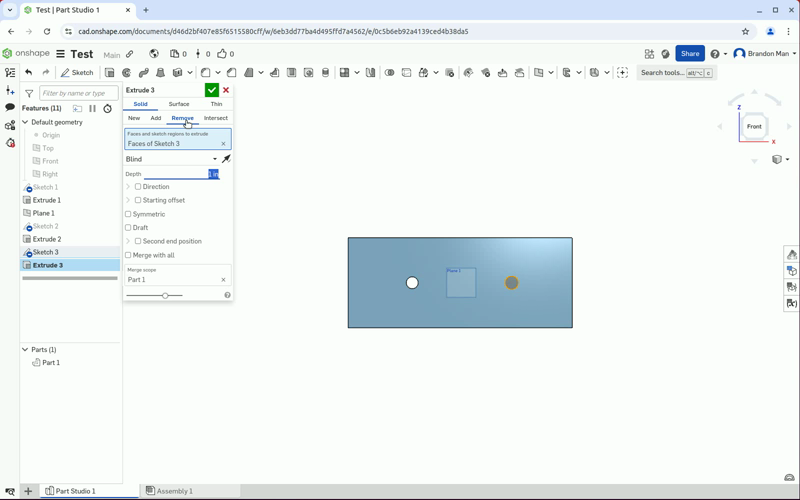
text(13.961)
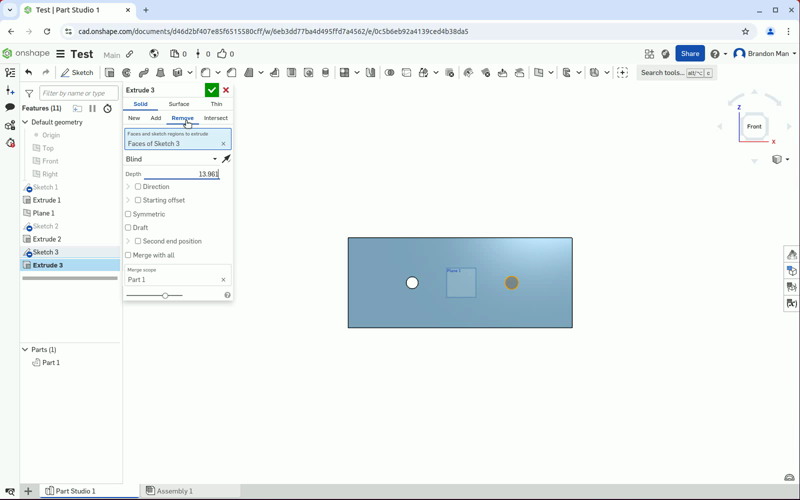
key(tab, 6)
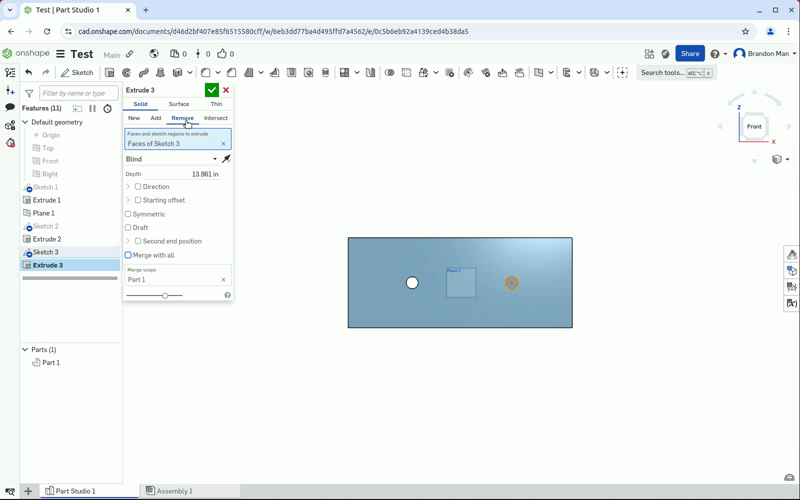
key(space)
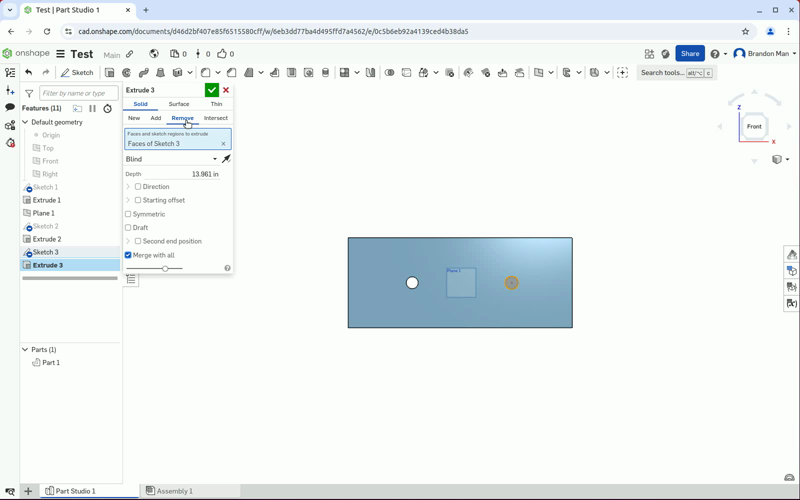
key(enter)
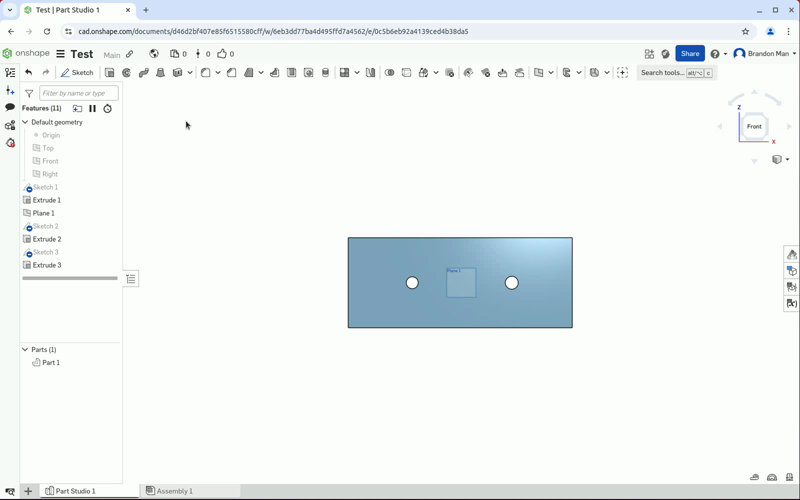
key(shift+h)
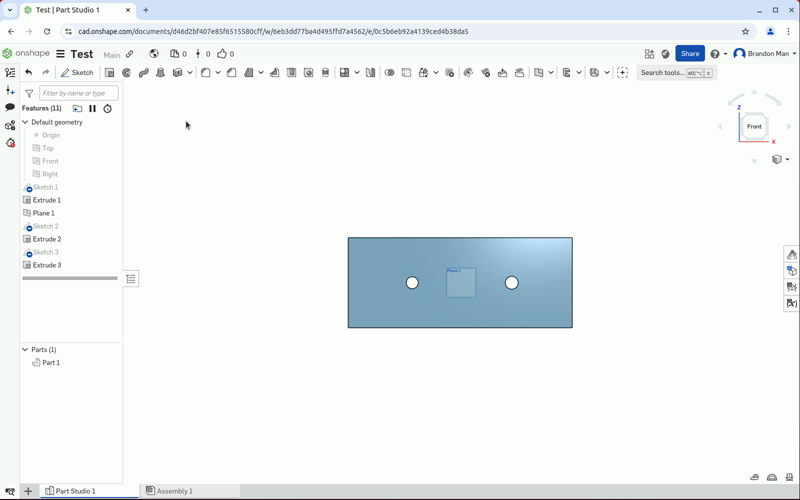
key(shift+h)
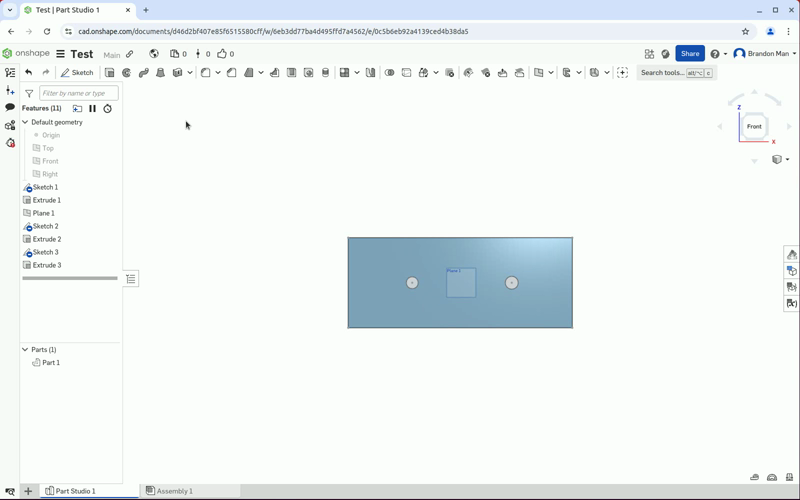
key(shift+7)
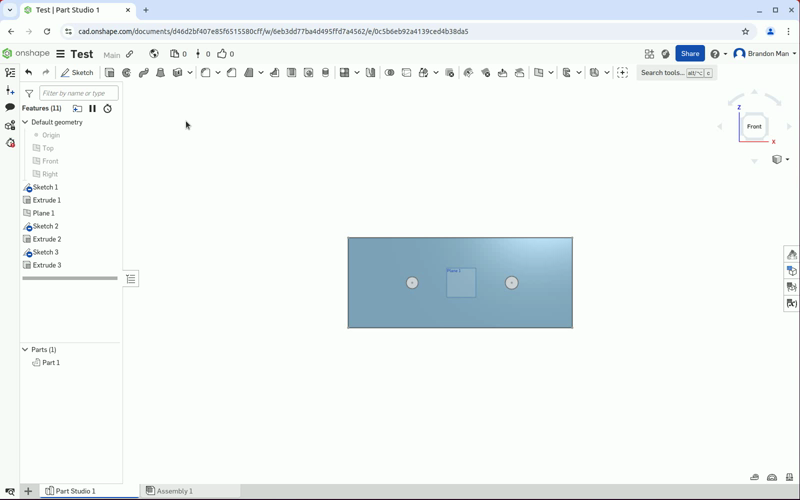
key(left, 2)
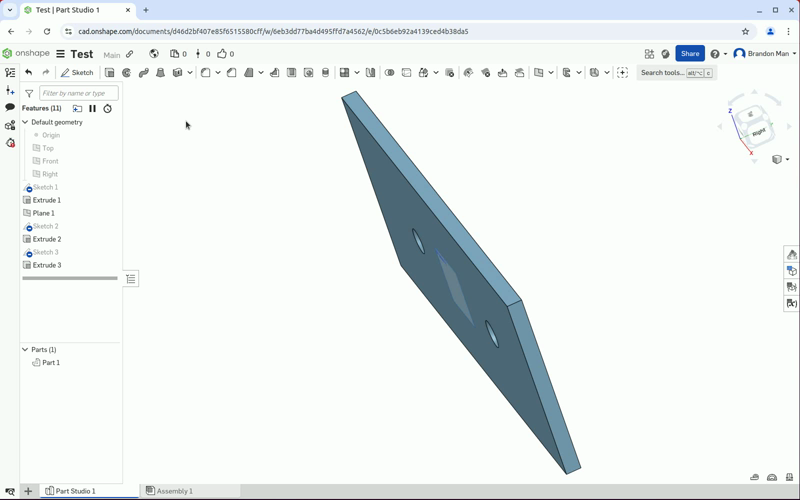
key(down, 2)
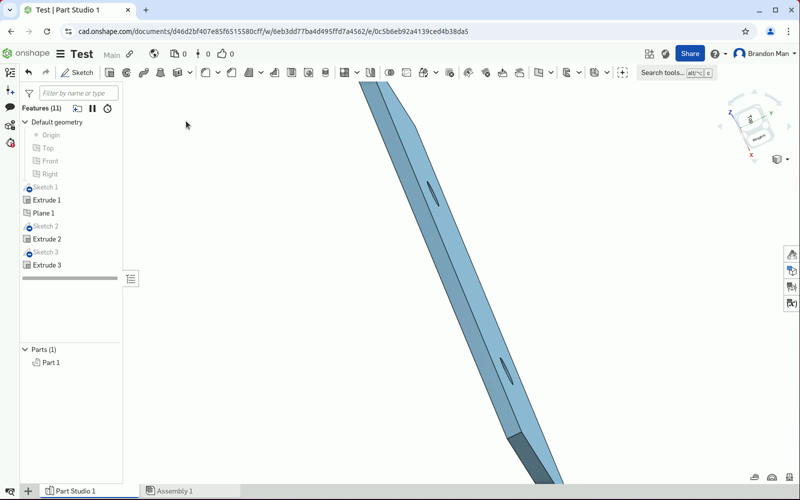
key(up, 2)
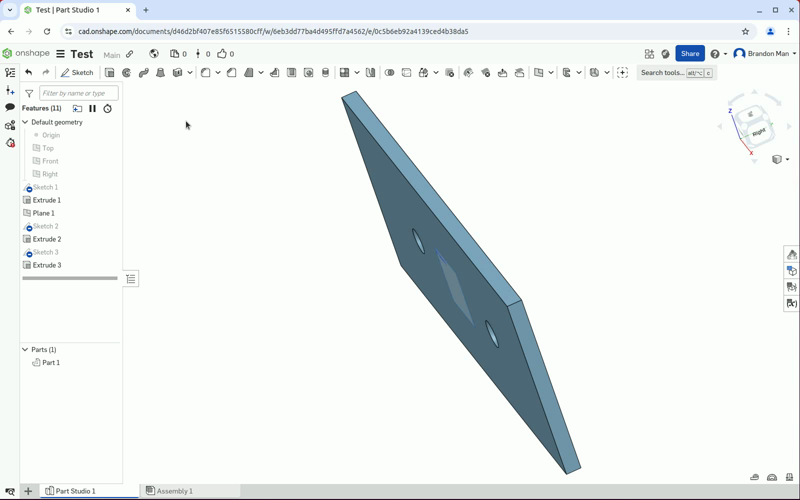
key(right, 2)
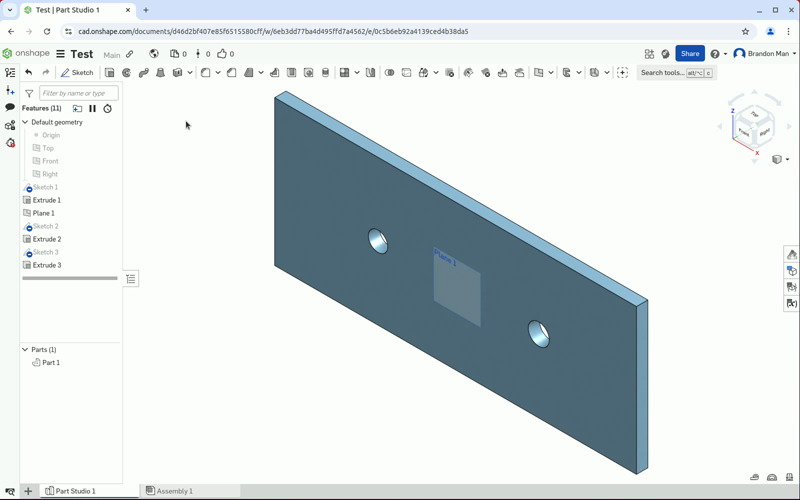
mouse_move(73, 189)
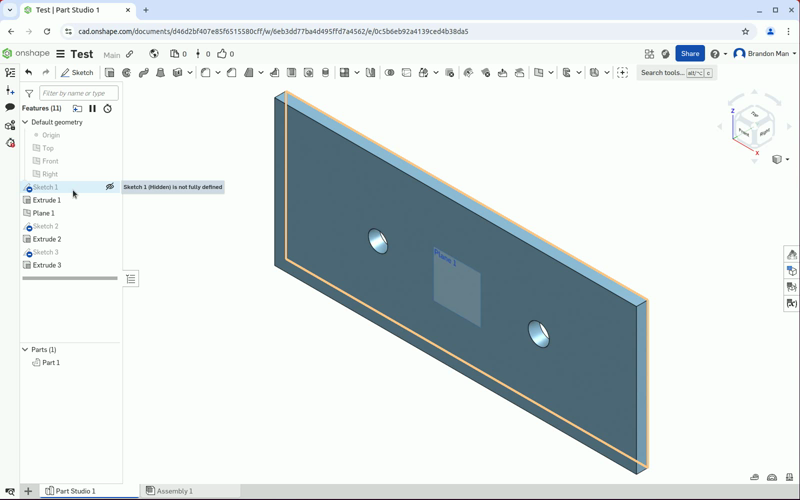
click(73, 189)